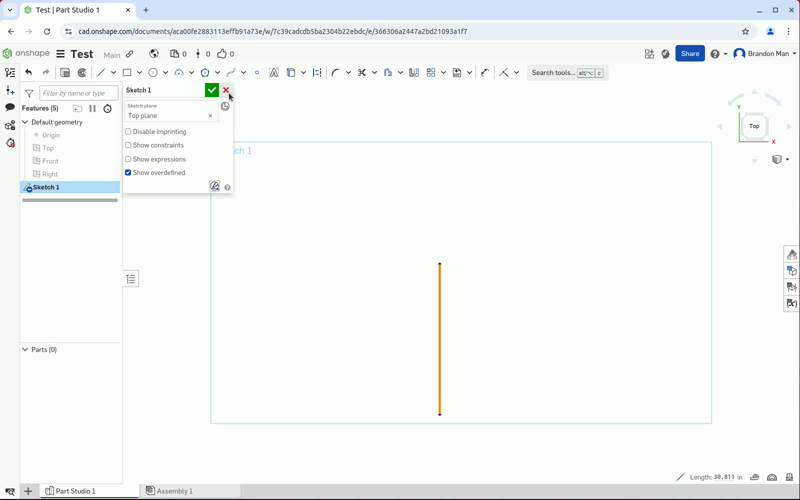
key(shift+h)
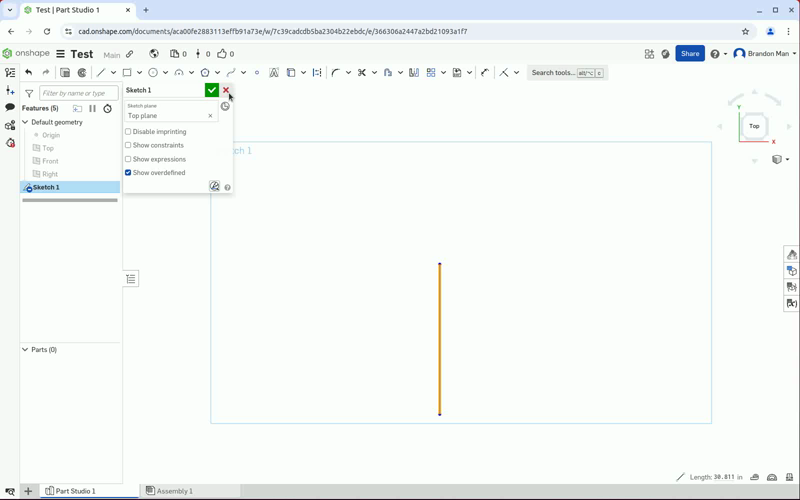
key(shift+s)
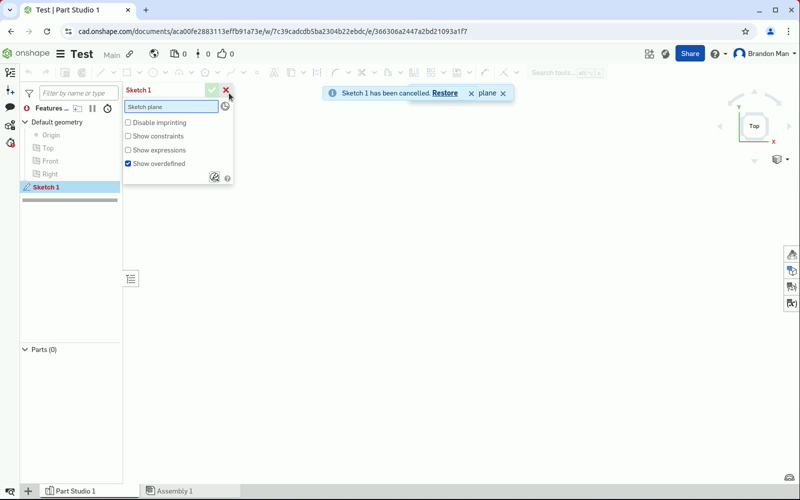
mouse_move(73, 150)
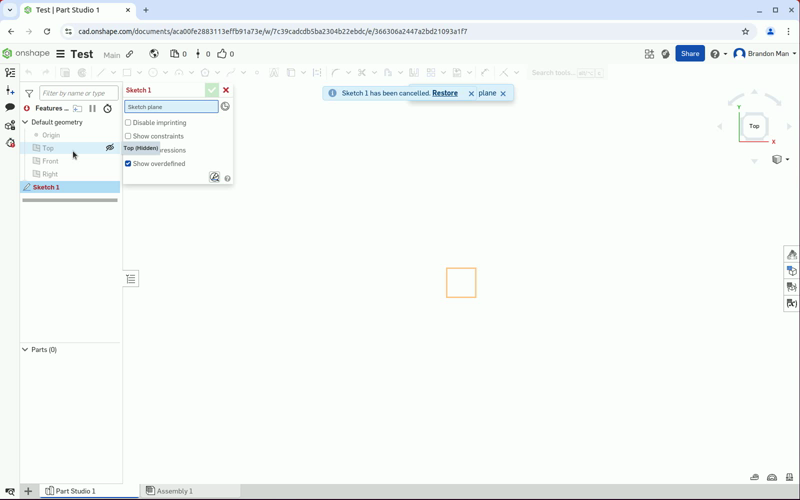
click(73, 150)
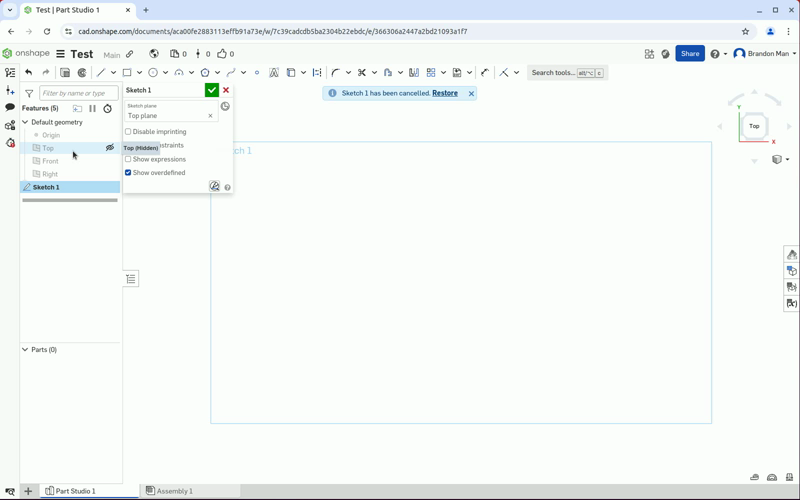
mouse_move(73, 352)
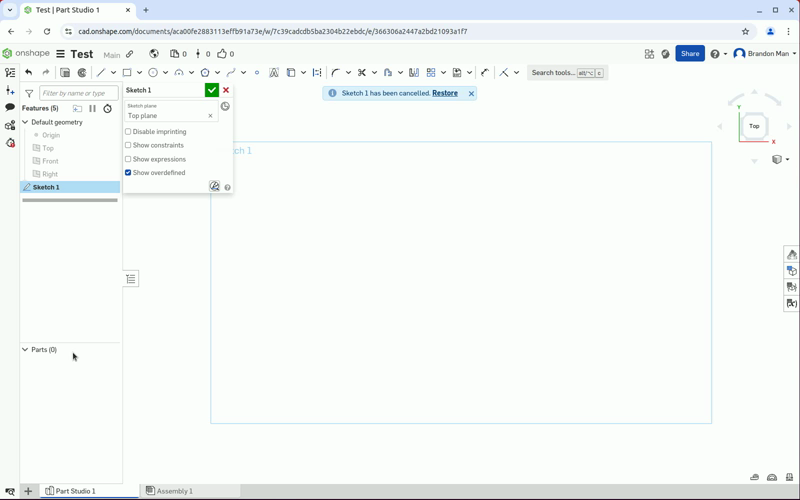
key(y)
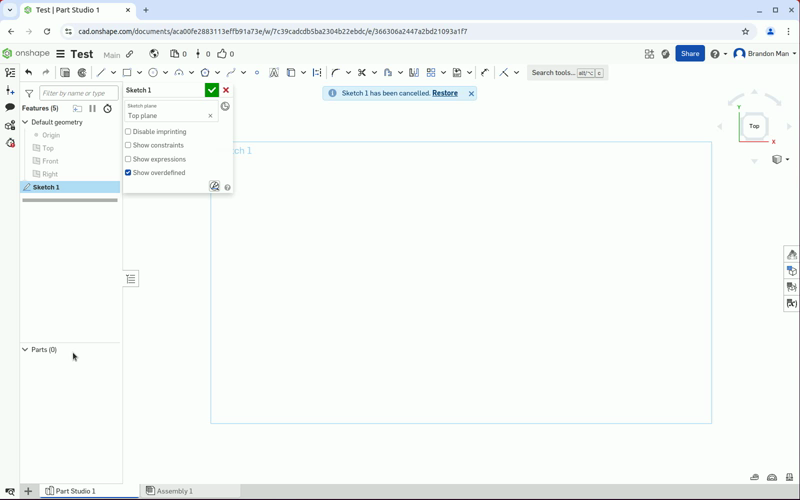
key(c)
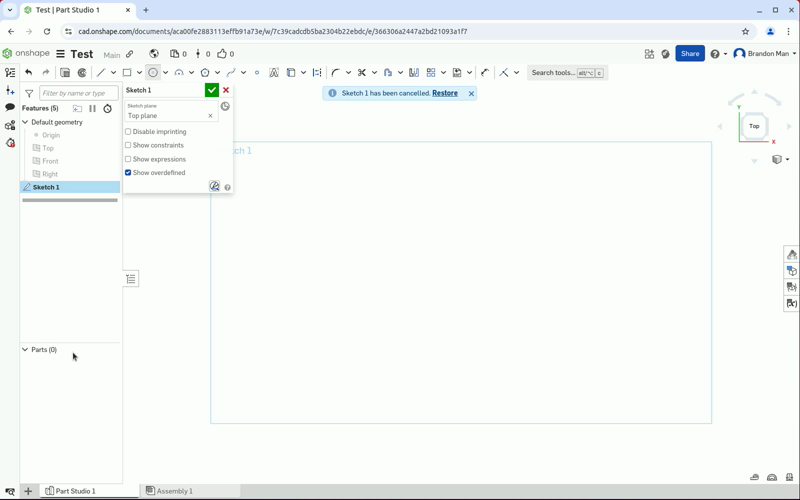
key_down(shift)
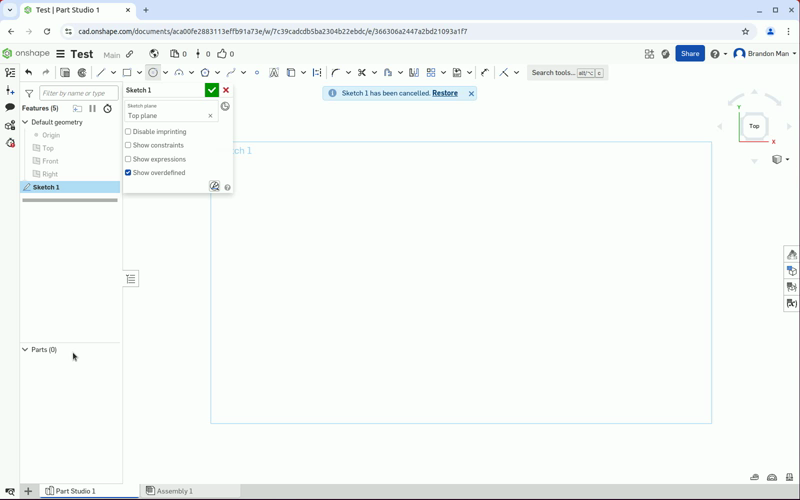
mouse_move(461, 282)
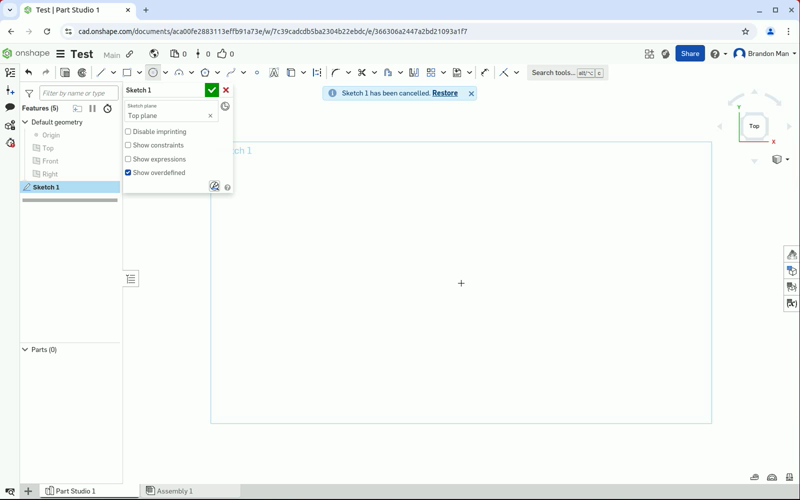
click(461, 282)
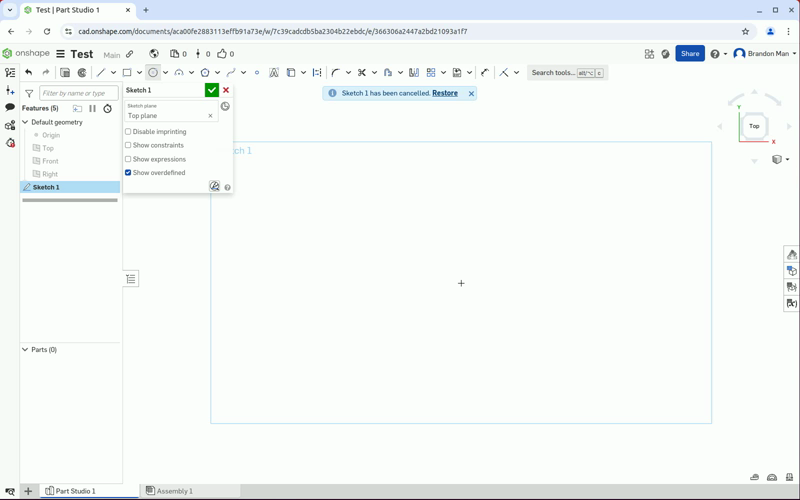
key_up(shift)
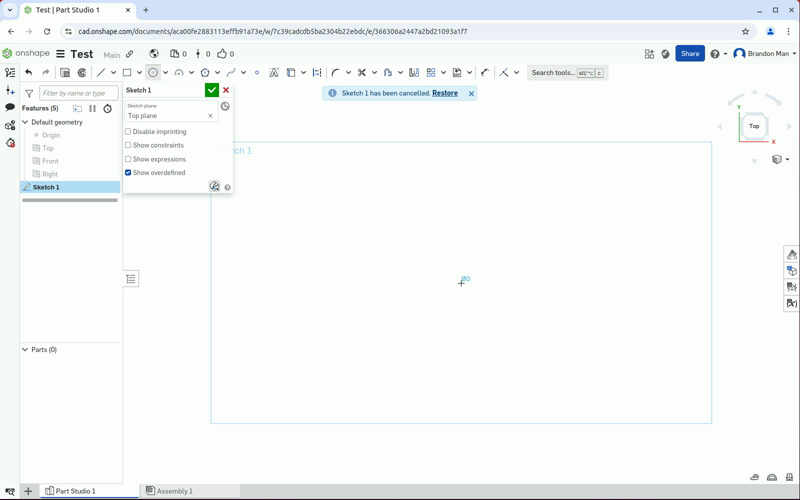
mouse_move(574, 282)
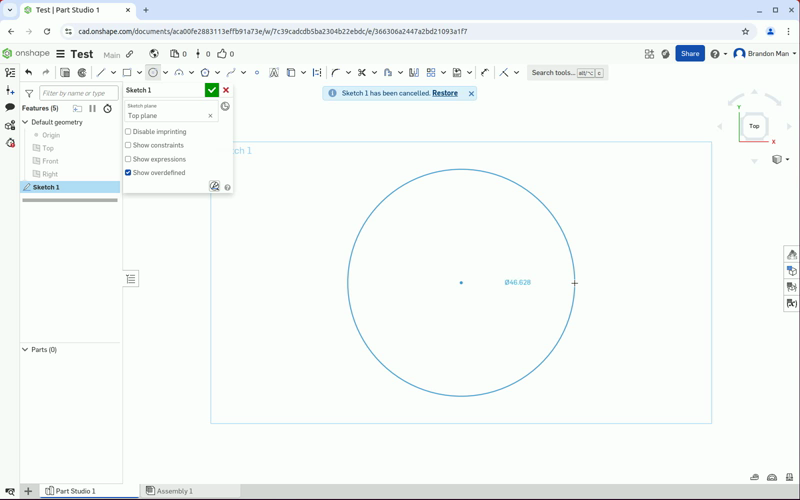
click(574, 282)
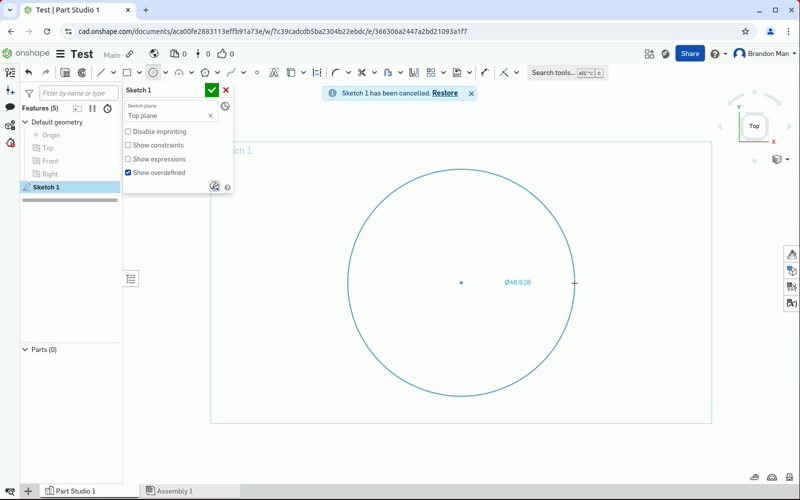
key(esc)
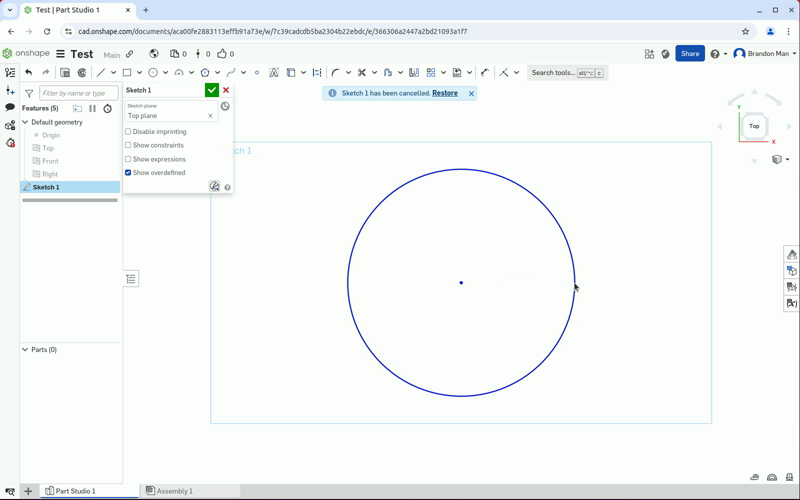
key(c)
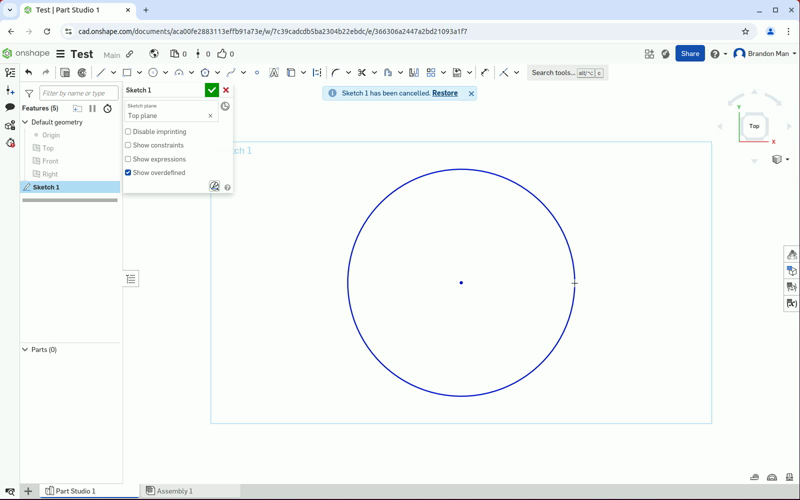
key_down(shift)
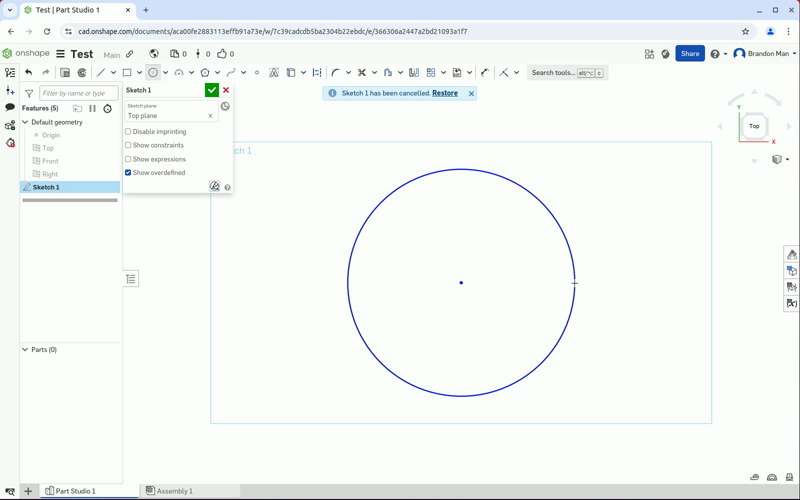
mouse_move(461, 282)
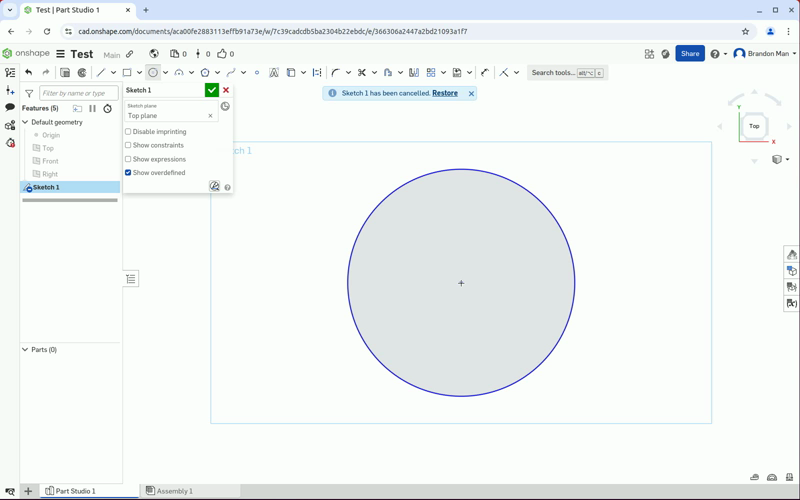
click(461, 282)
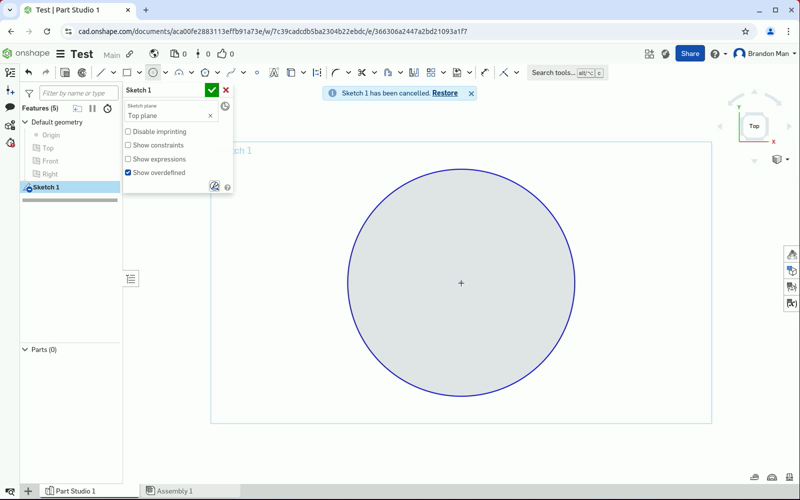
key_up(shift)
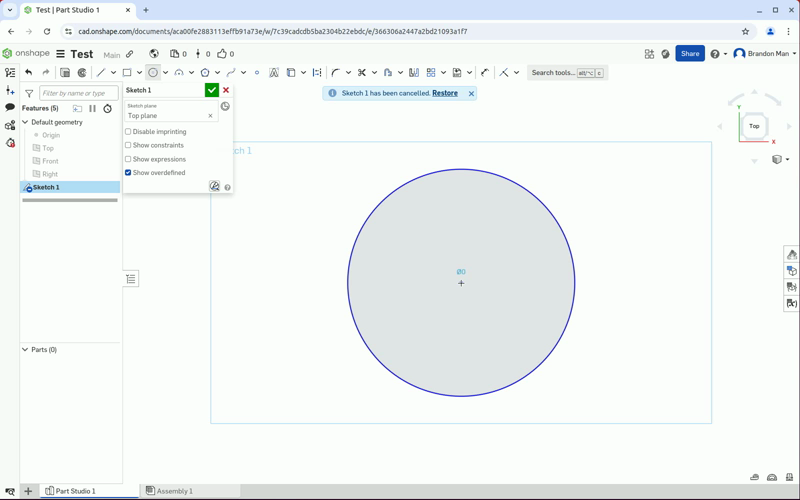
mouse_move(510, 282)
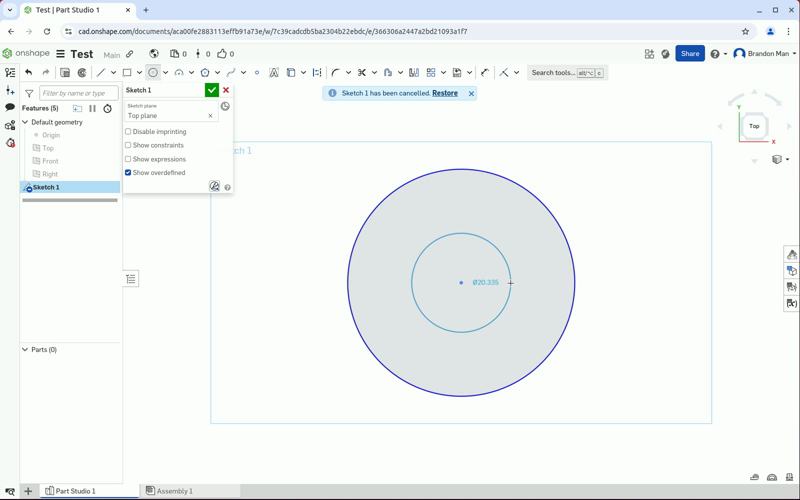
click(510, 282)
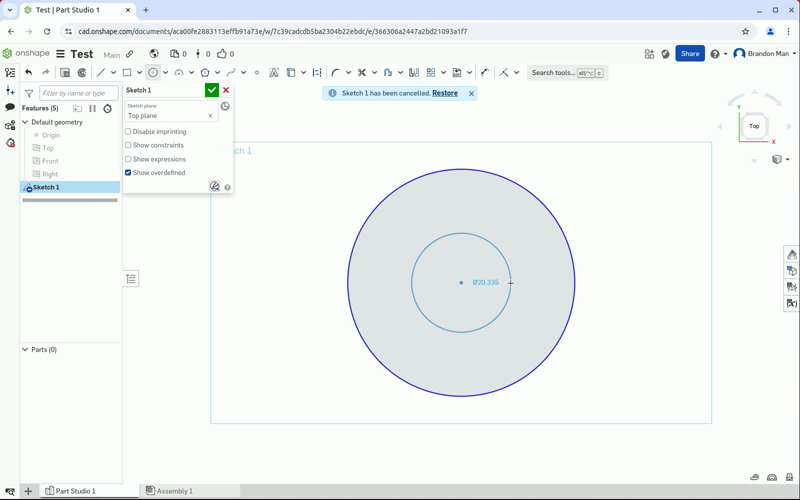
key(esc)
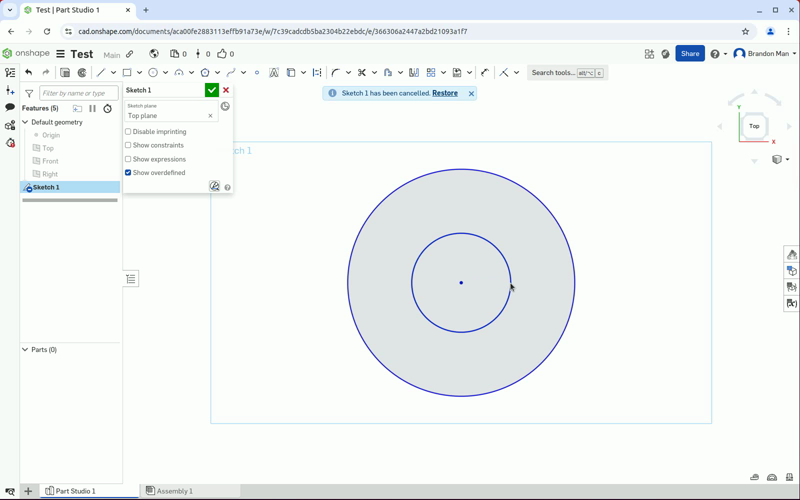
mouse_move(467, 200)
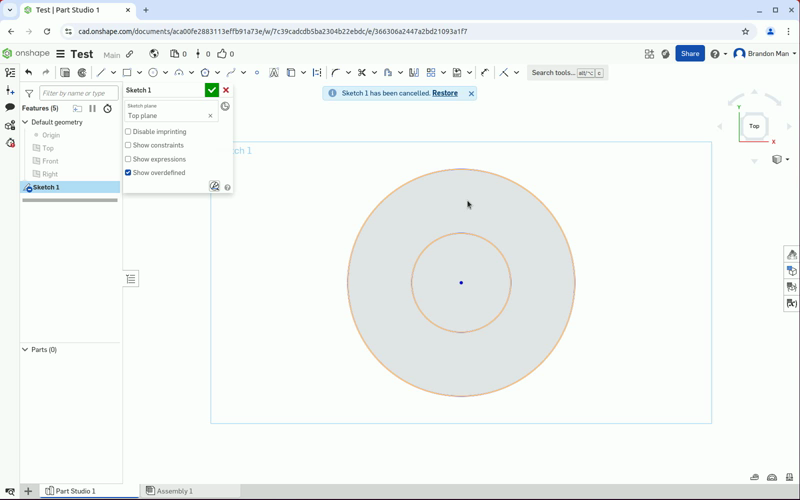
click(467, 200)
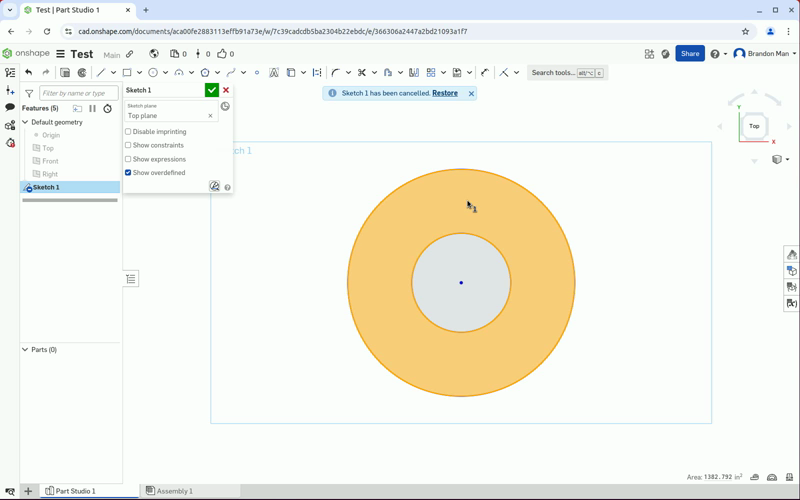
mouse_move(73, 352)
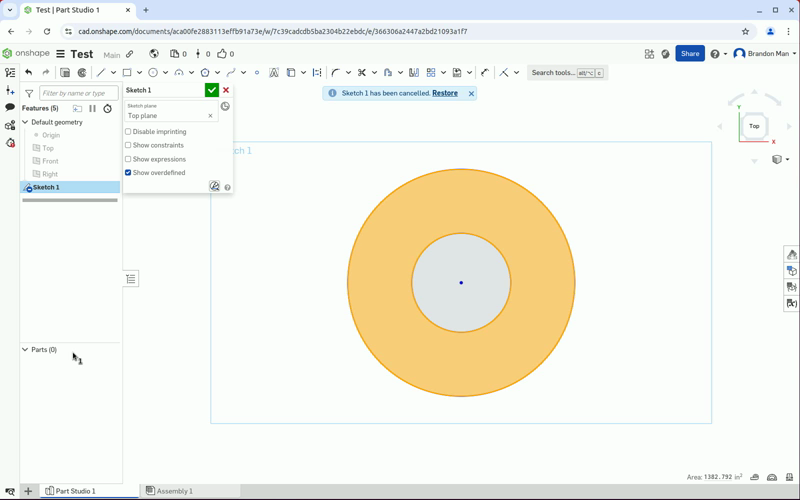
key(shift+y)
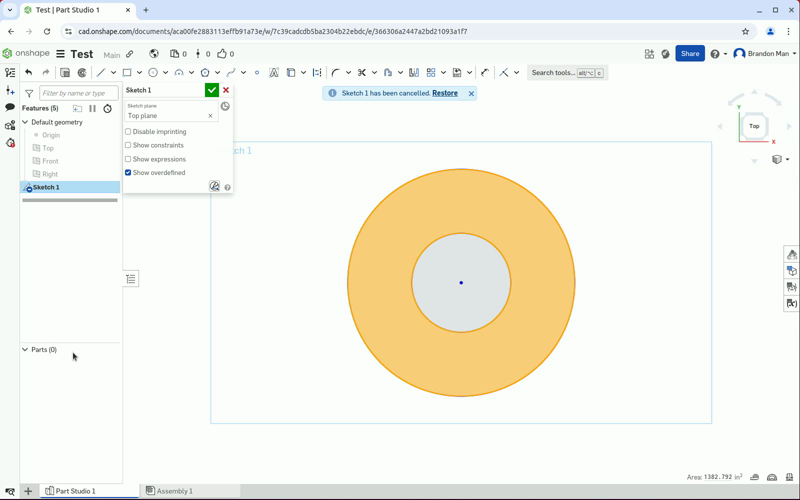
key(shift+e)
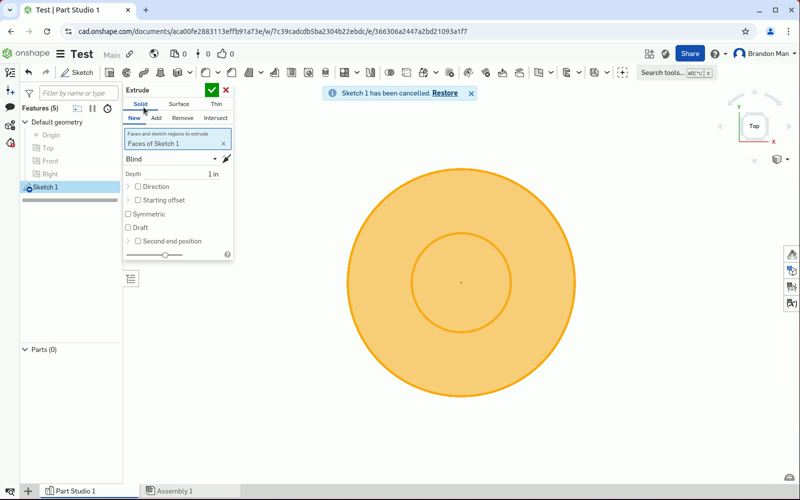
mouse_move(143, 106)
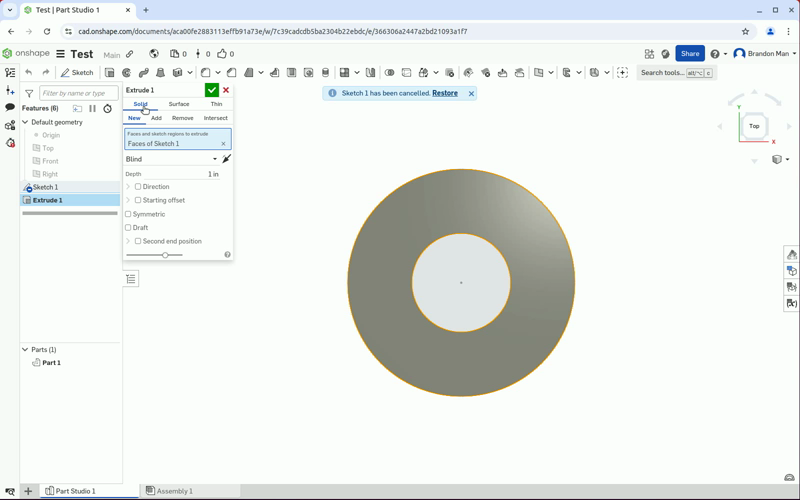
click(143, 106)
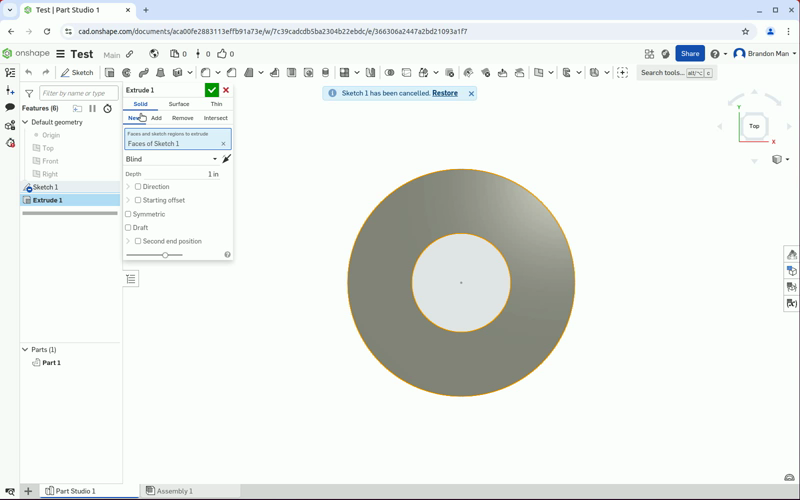
mouse_move(137, 120)
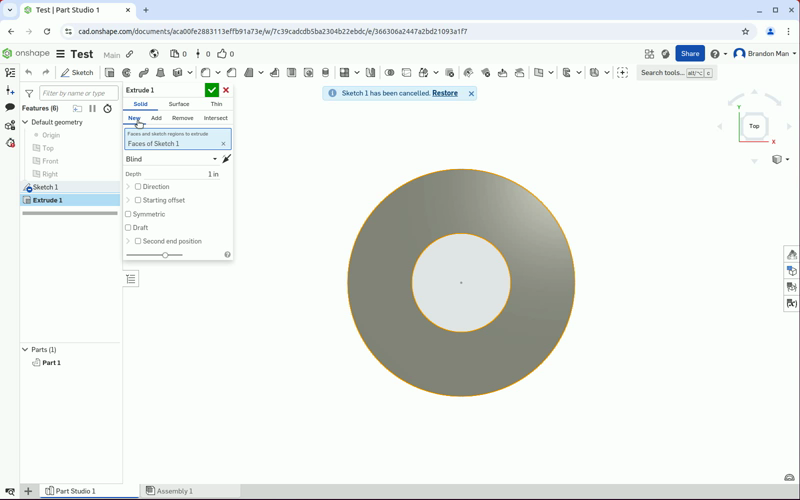
click(137, 120)
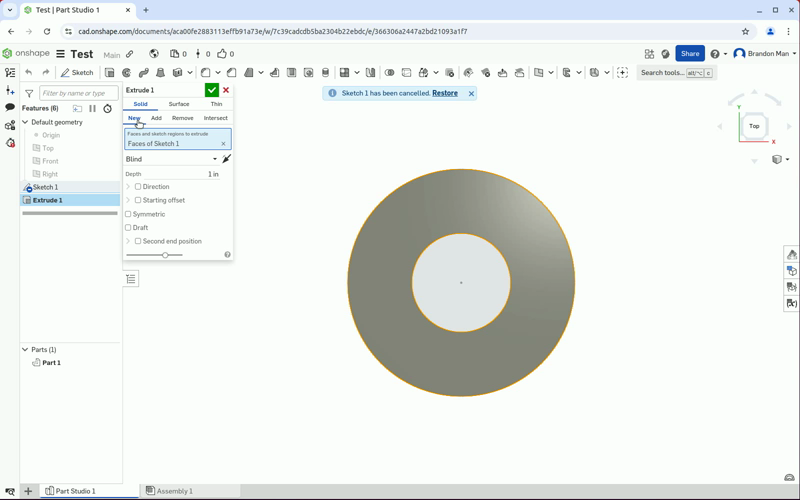
key(tab, 4)
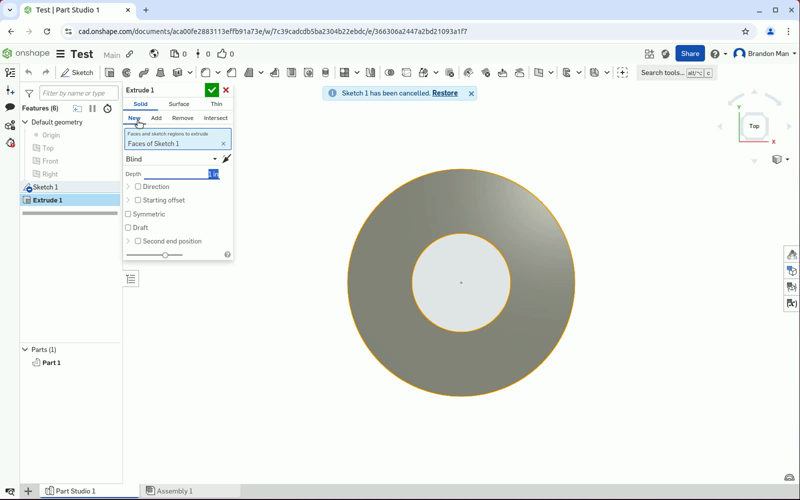
text(-3.851)
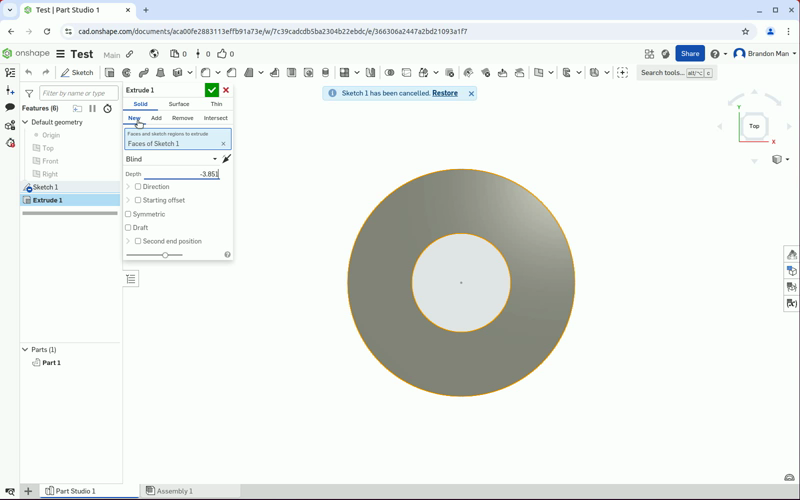
key(enter)
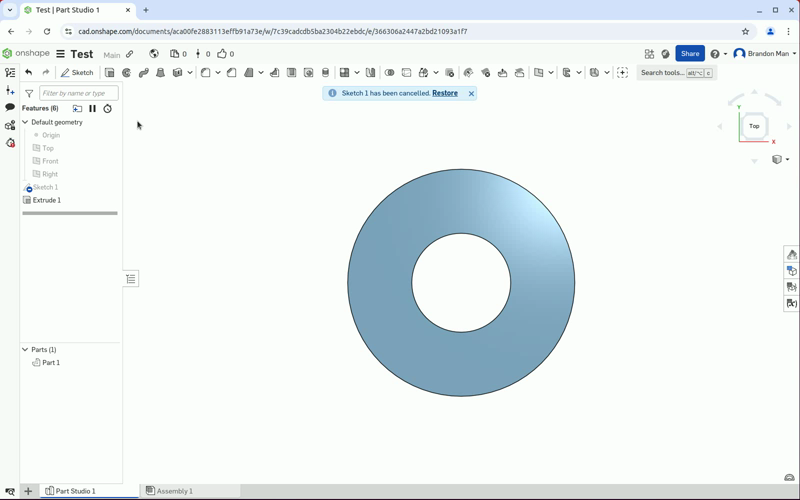
key(shift+h)
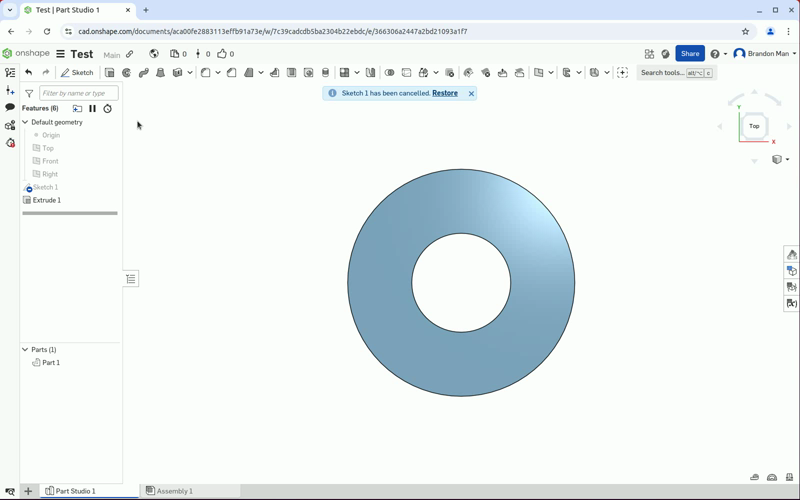
key(shift+h)
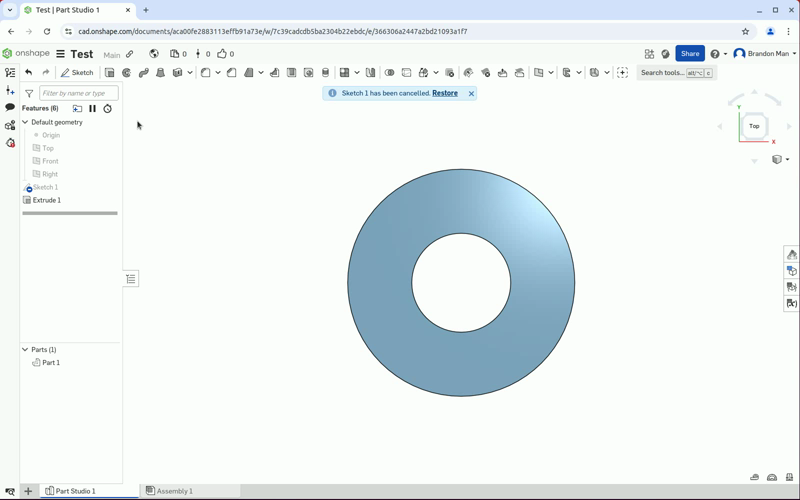
mouse_move(73, 189)
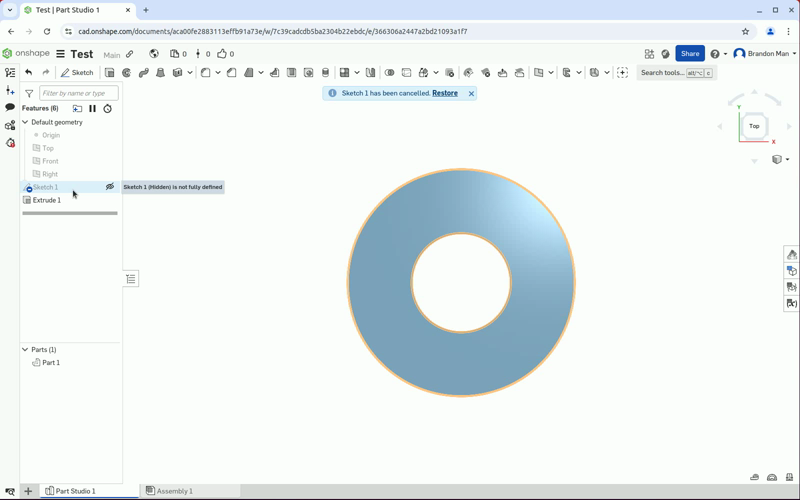
click(73, 189)
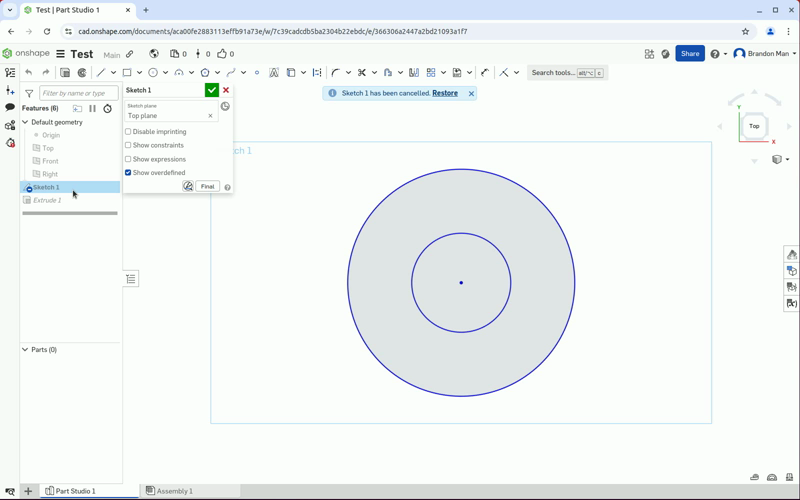
mouse_move(229, 92)
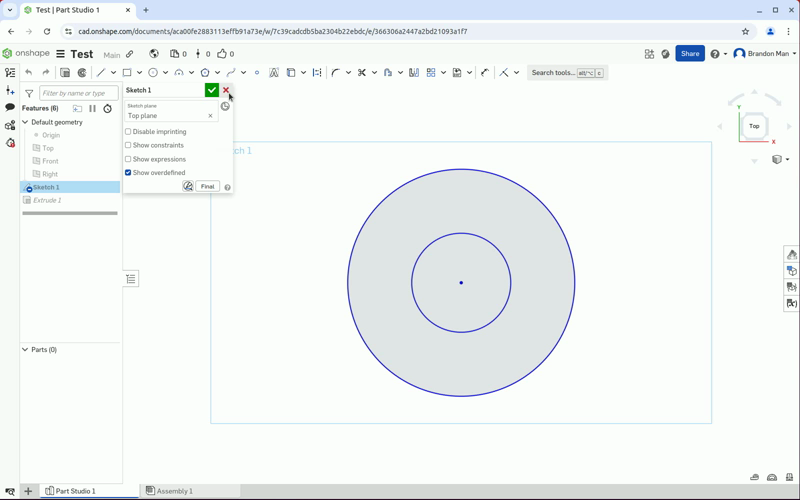
click(229, 92)
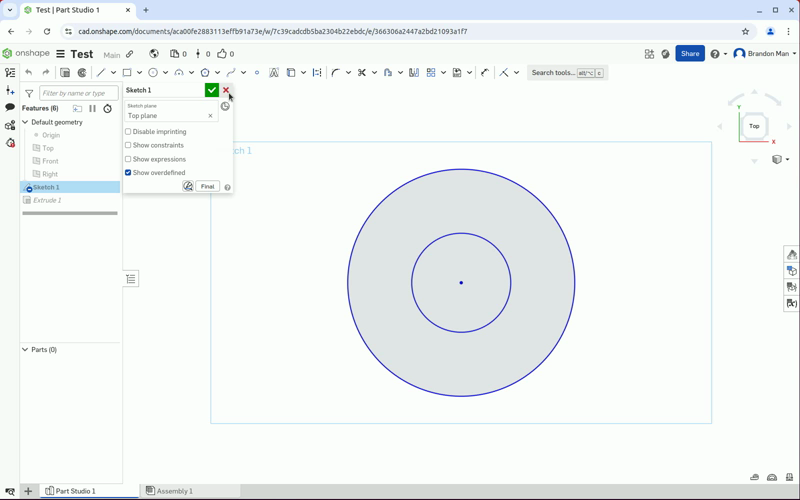
key(shift+s)
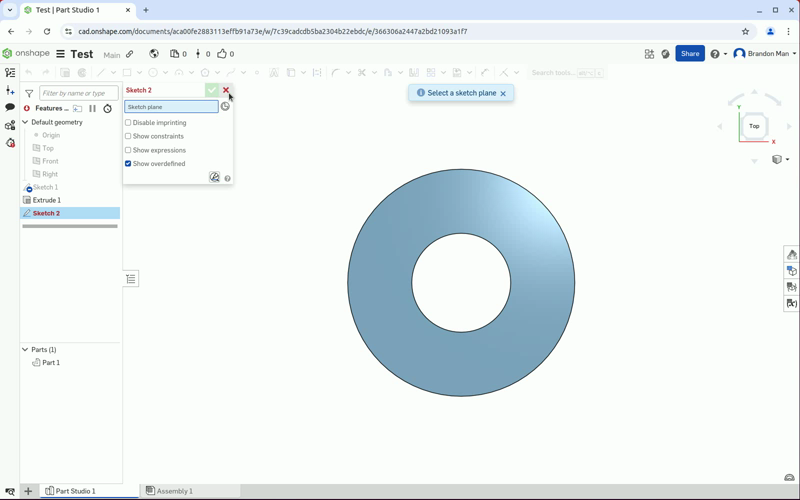
mouse_move(73, 150)
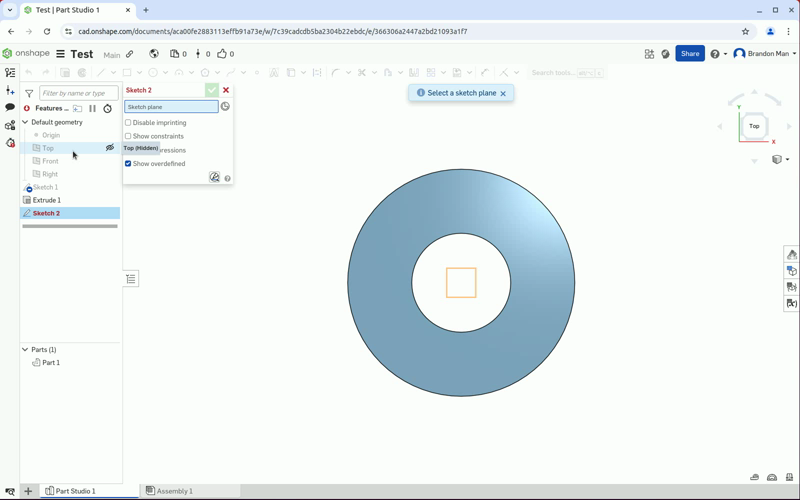
click(73, 150)
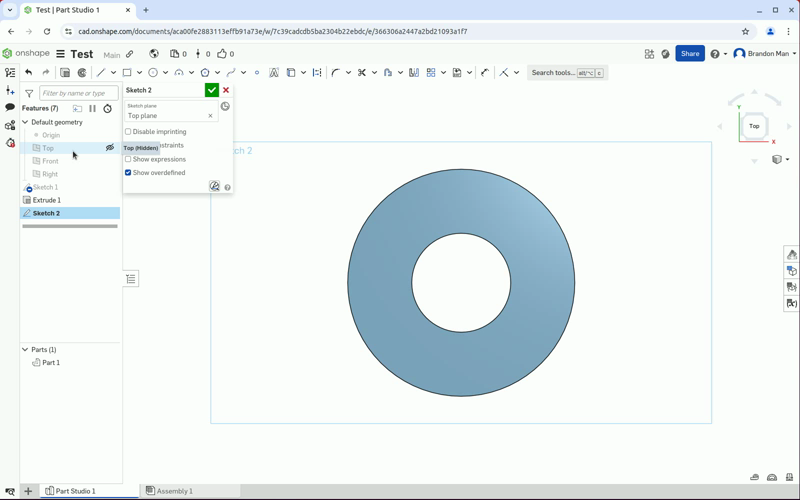
mouse_move(73, 352)
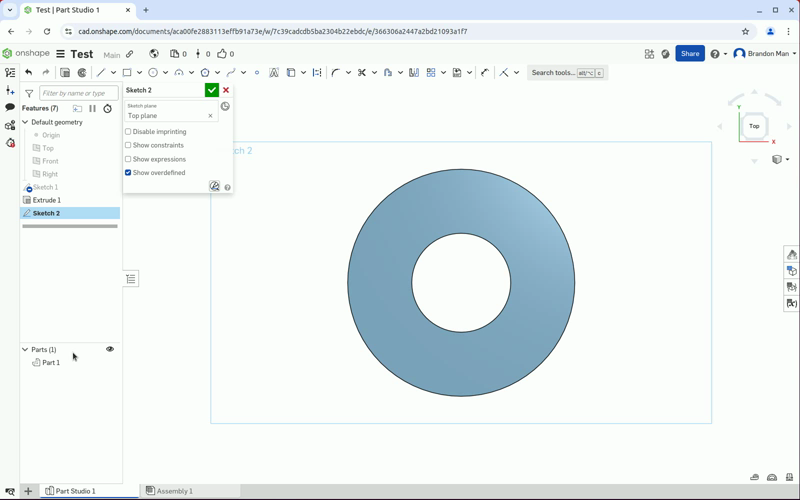
key(y)
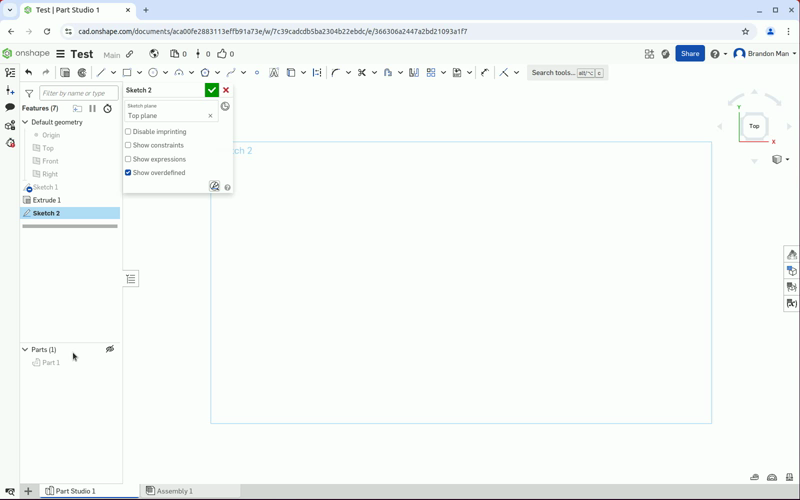
key(c)
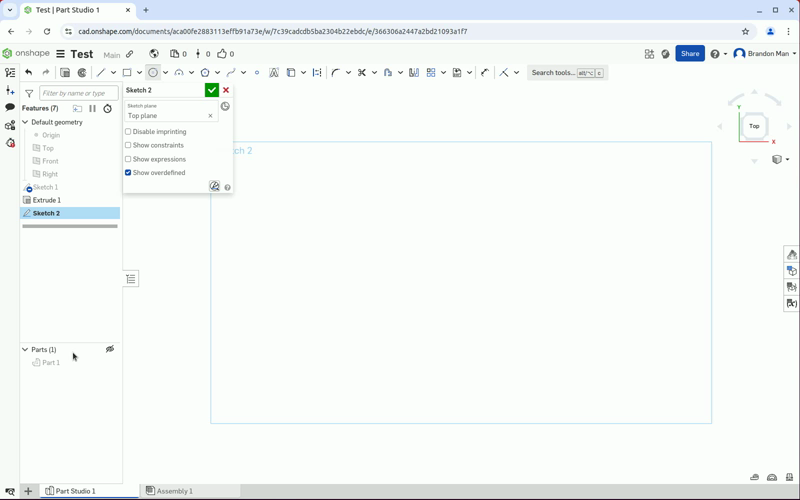
key_down(shift)
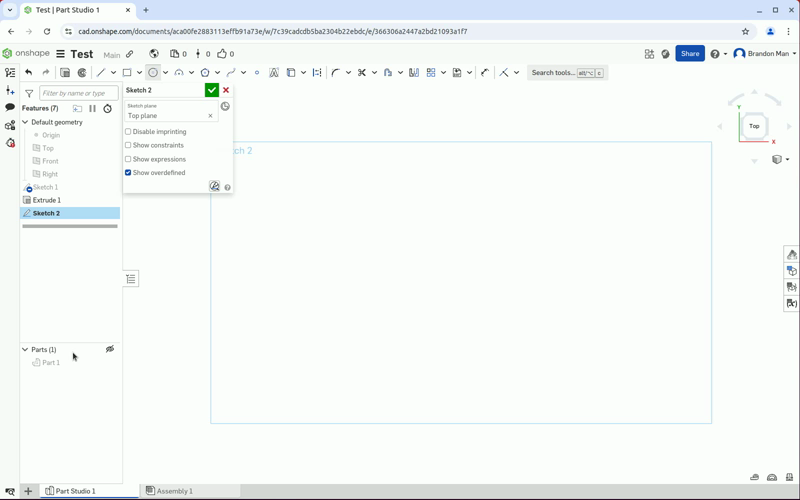
mouse_move(460, 282)
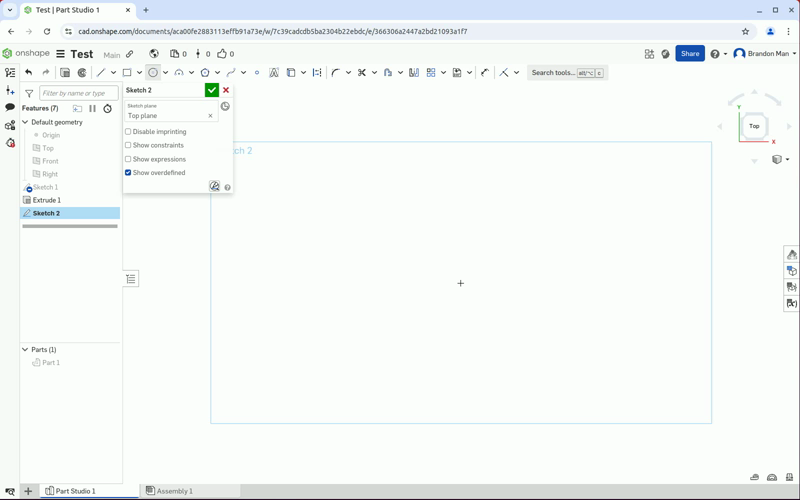
click(460, 282)
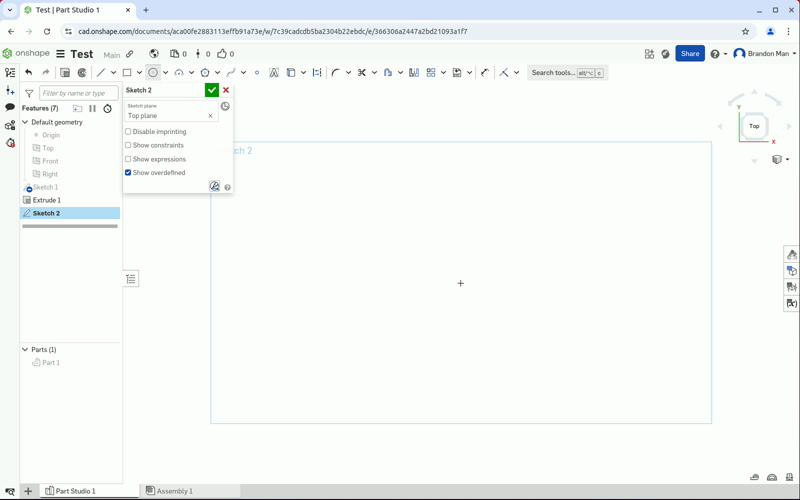
key_up(shift)
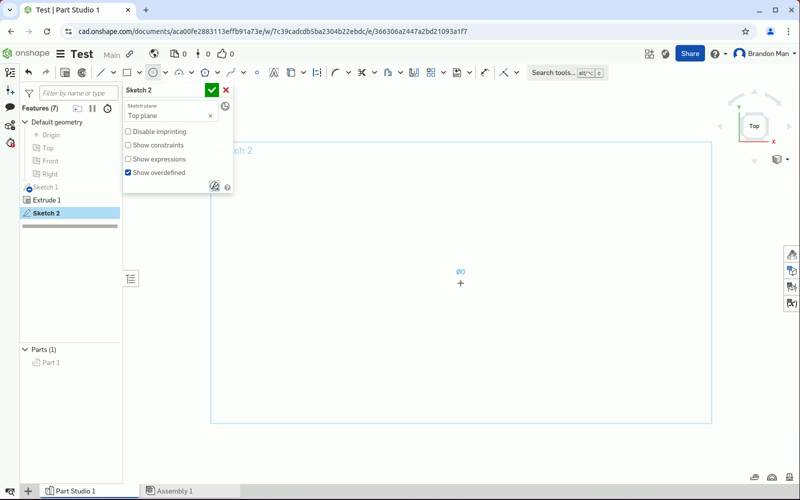
mouse_move(511, 282)
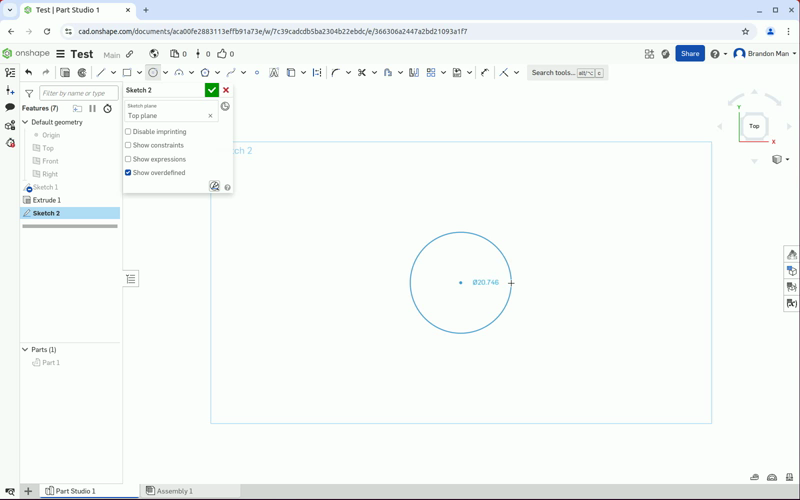
click(511, 282)
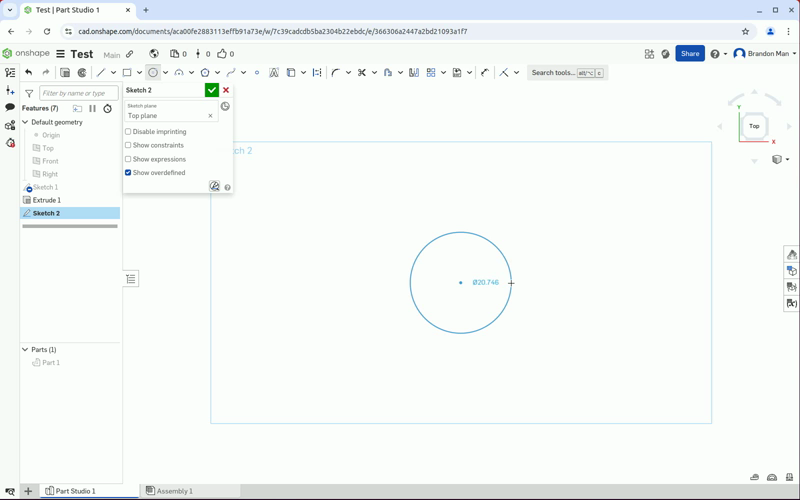
key(esc)
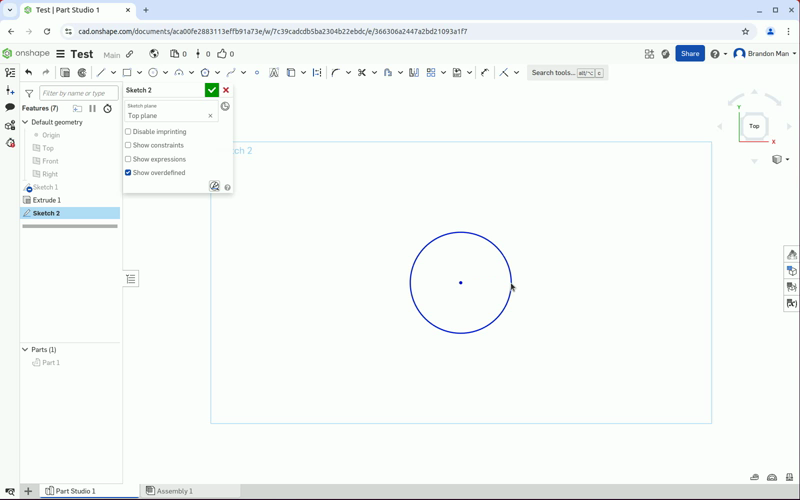
mouse_move(449, 254)
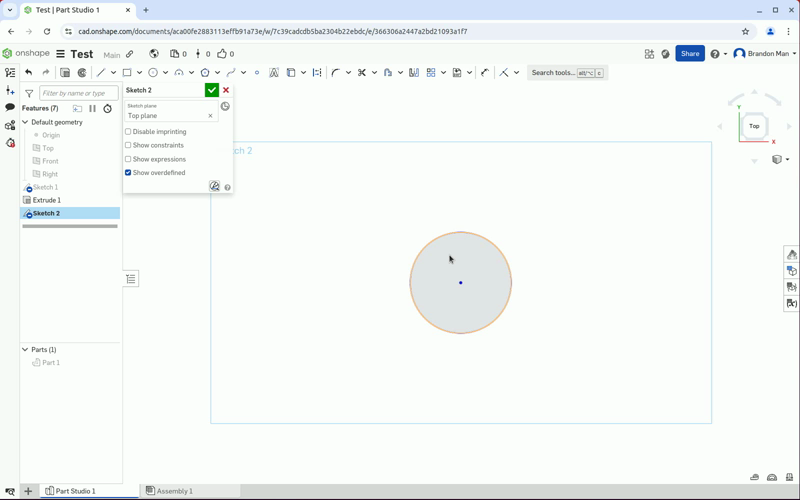
click(449, 254)
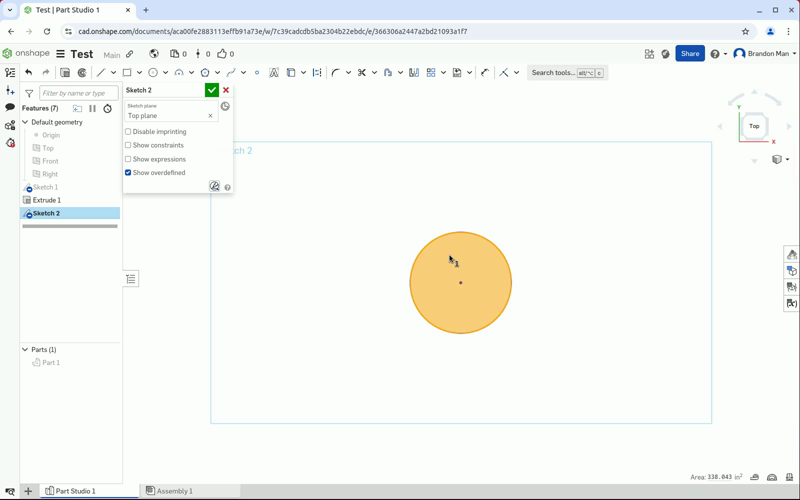
mouse_move(73, 352)
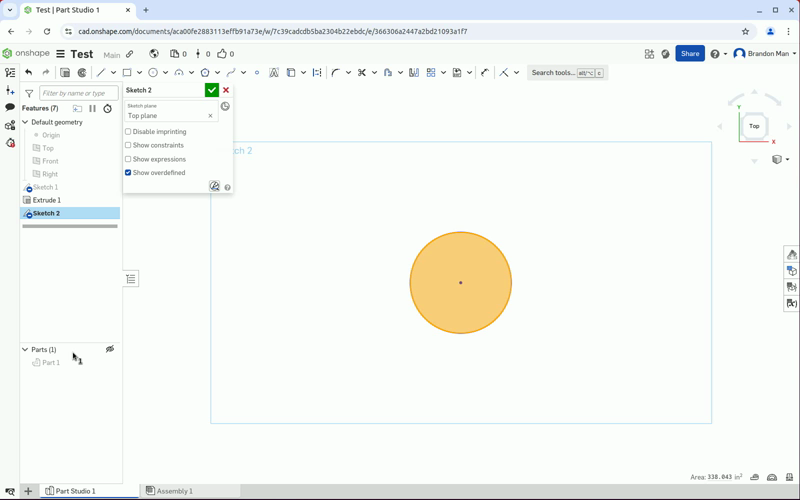
key(shift+y)
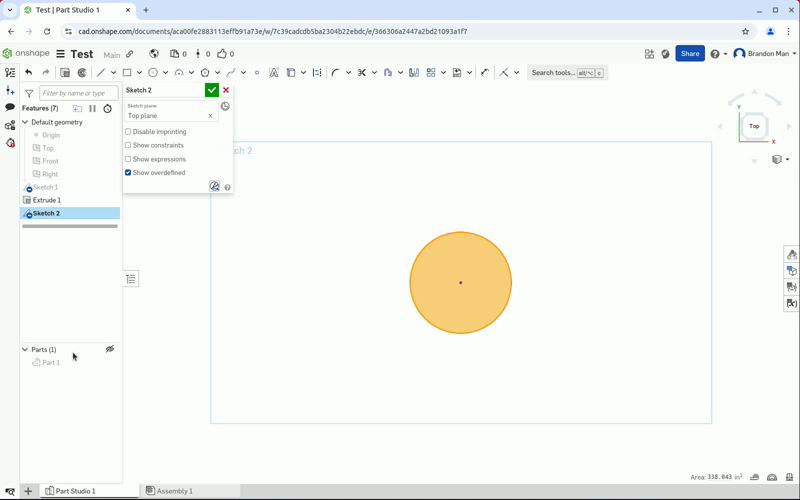
key(shift+e)
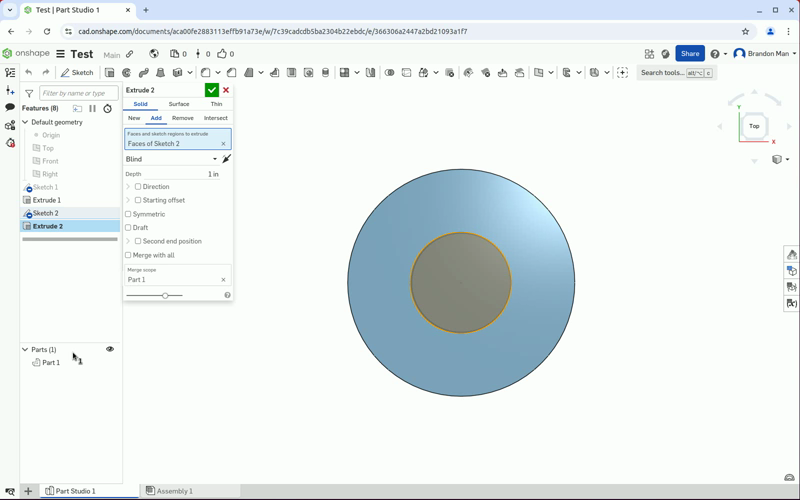
mouse_move(143, 106)
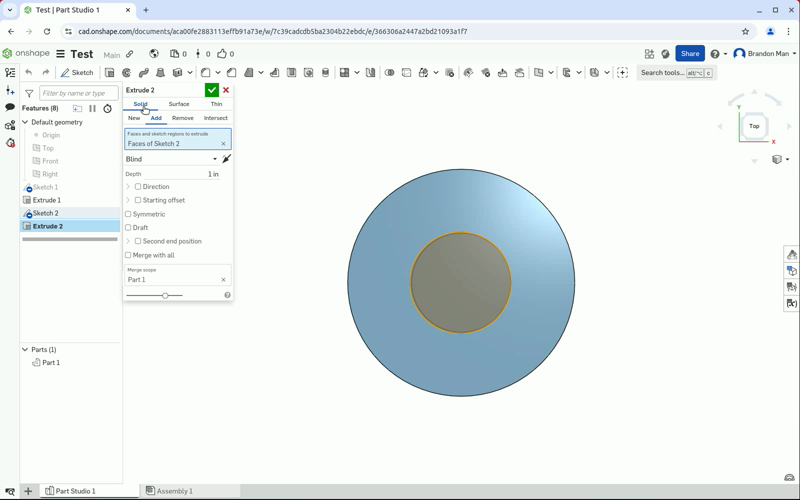
click(143, 106)
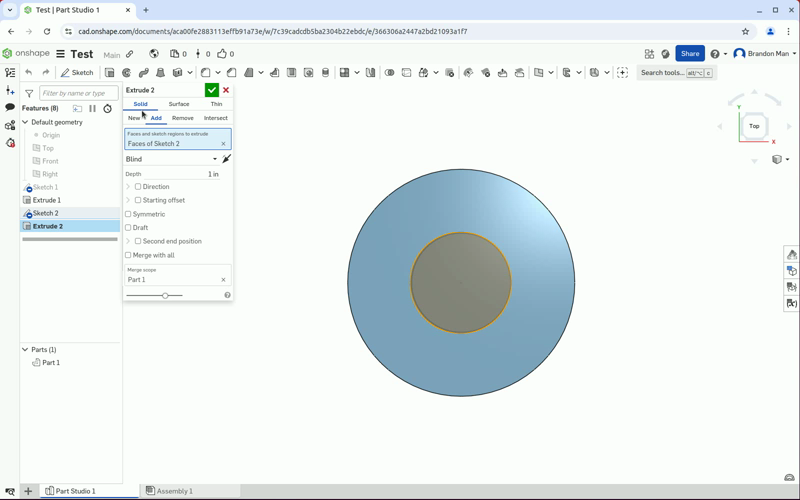
mouse_move(137, 120)
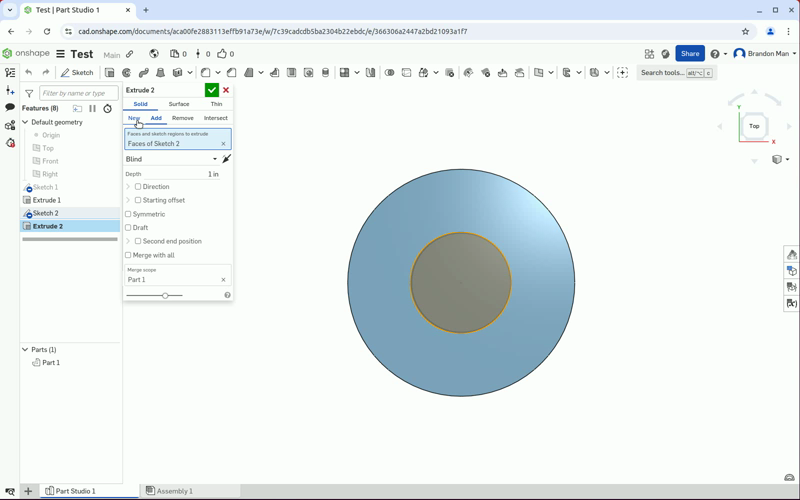
click(137, 120)
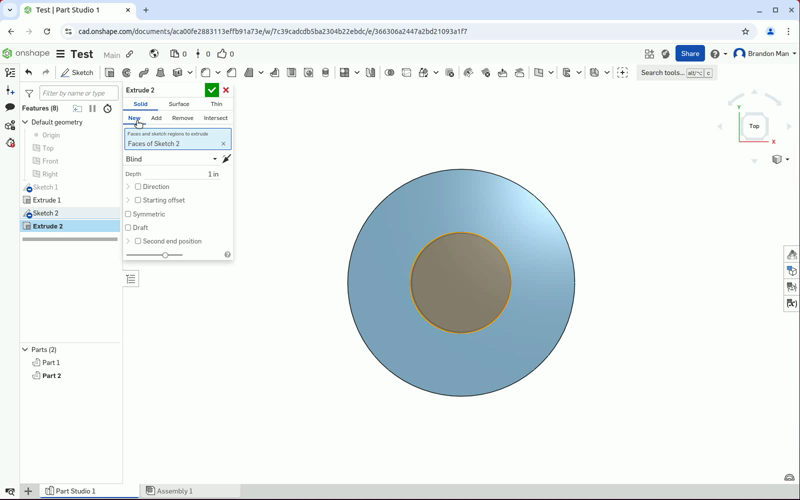
key(tab, 4)
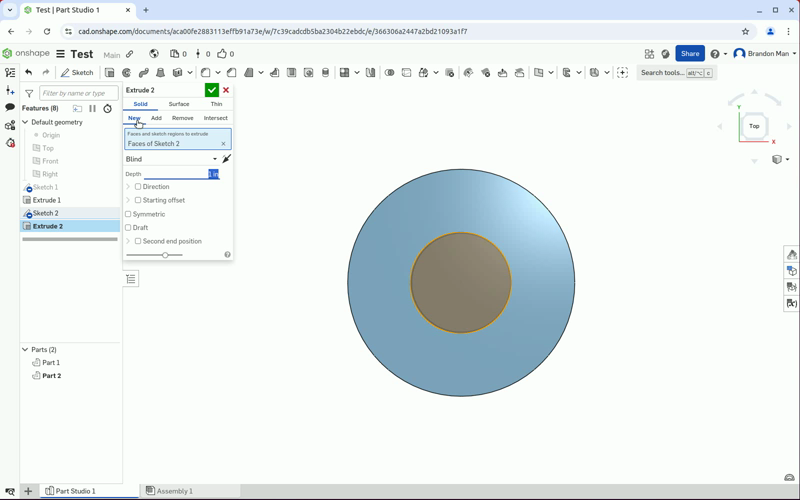
text(-3.851)
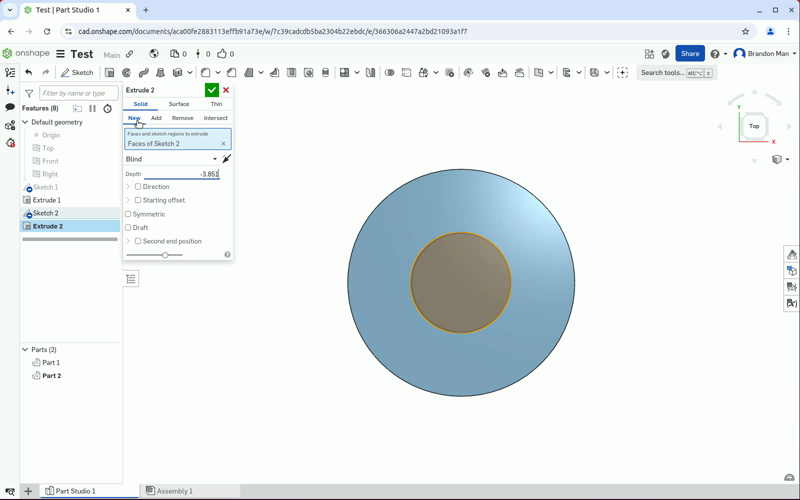
key(enter)
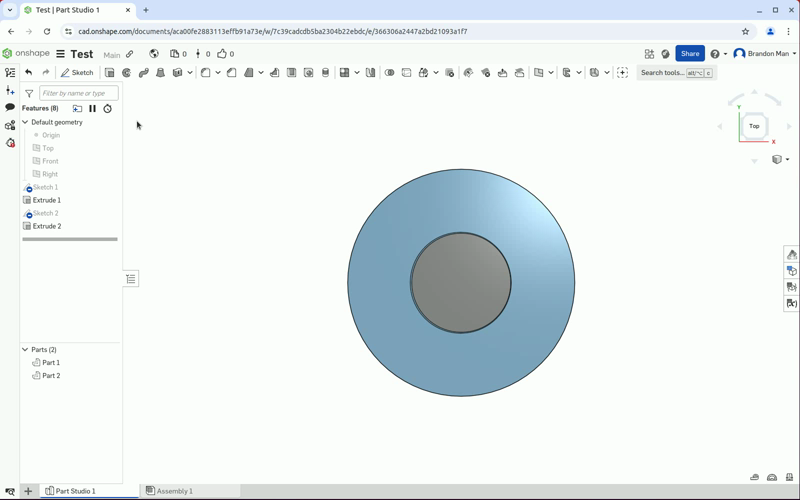
key(shift+h)
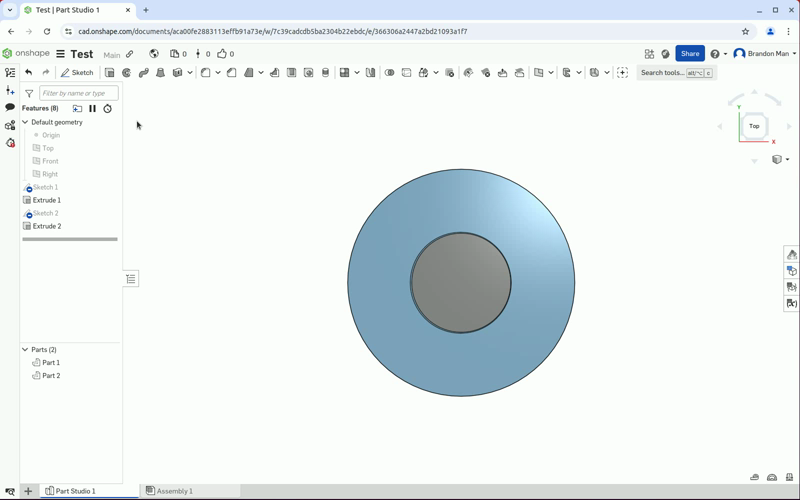
key(shift+h)
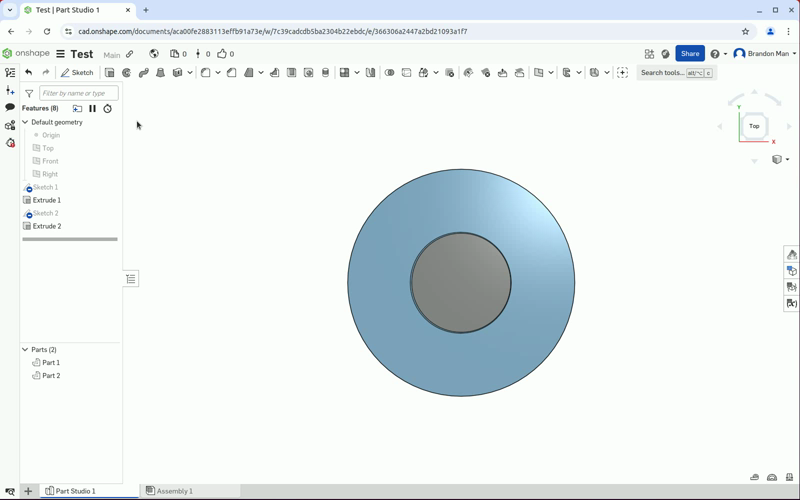
mouse_move(73, 189)
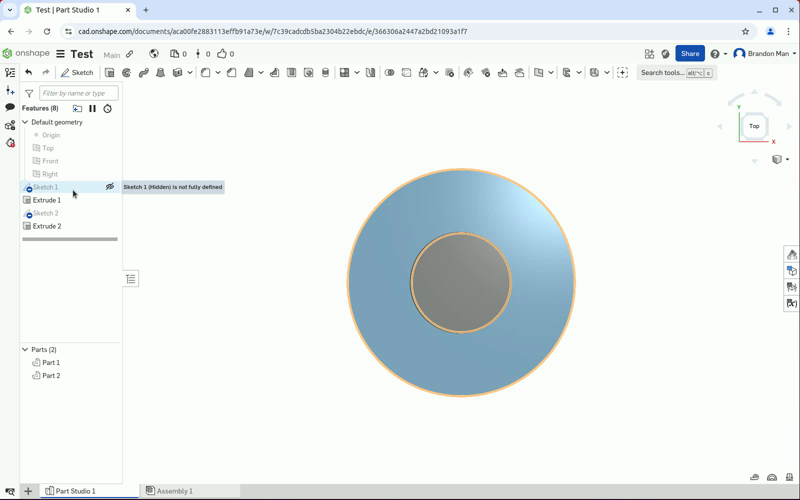
click(73, 189)
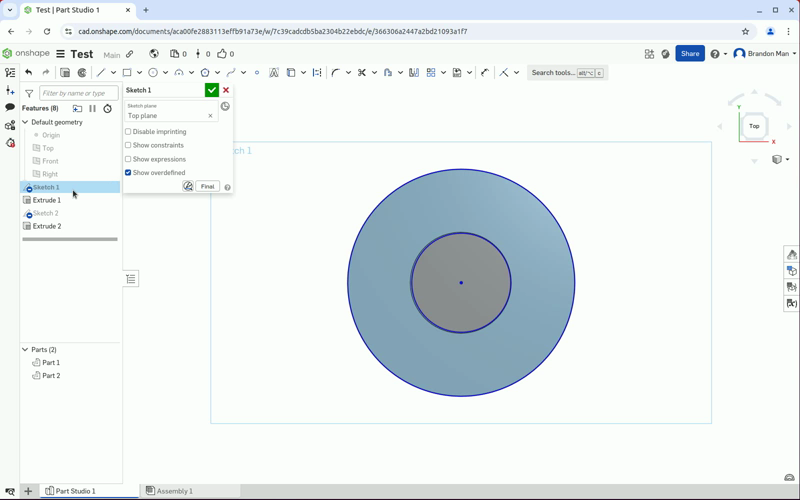
mouse_move(229, 92)
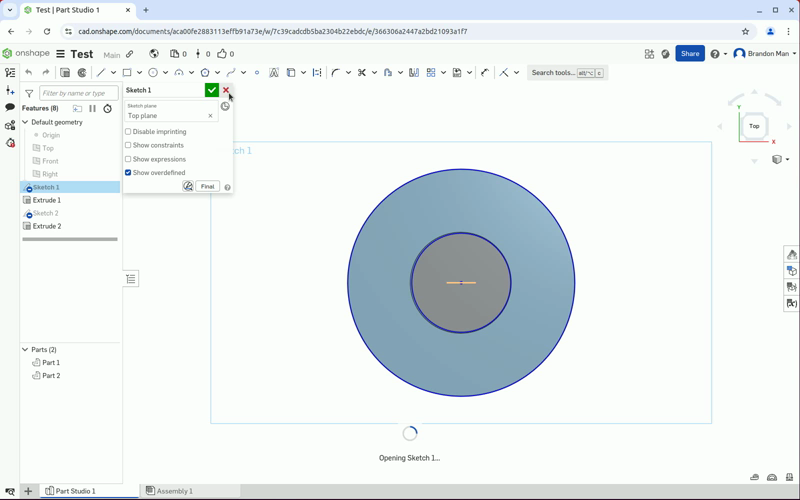
click(229, 92)
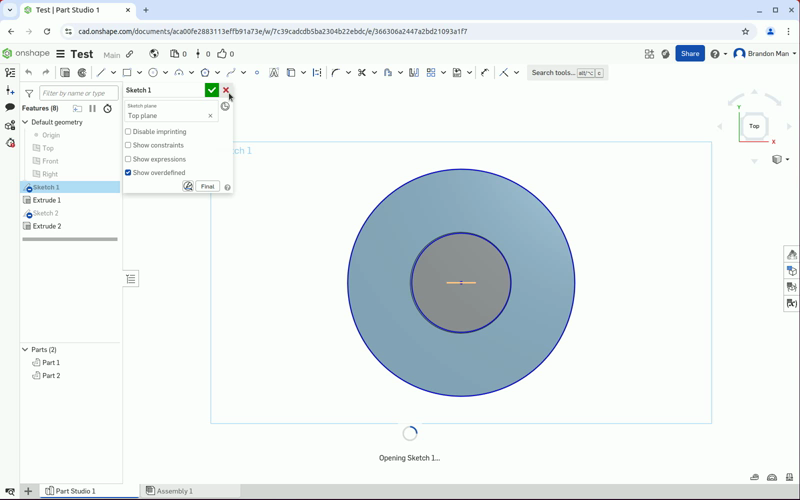
key(shift+s)
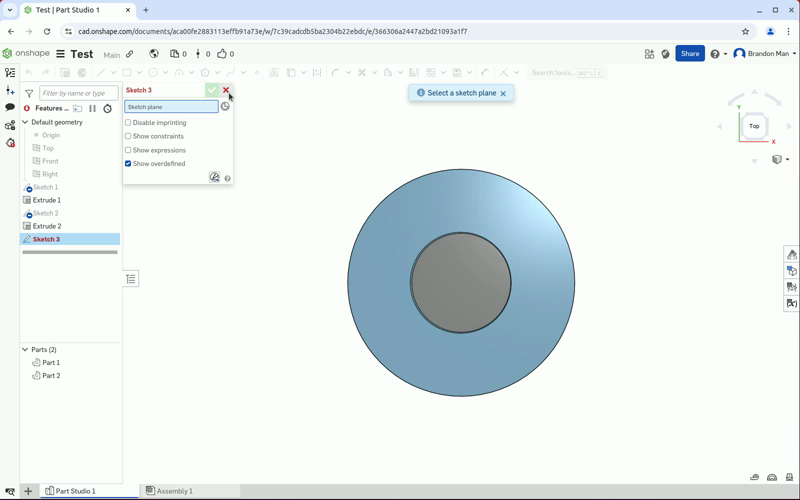
mouse_move(73, 150)
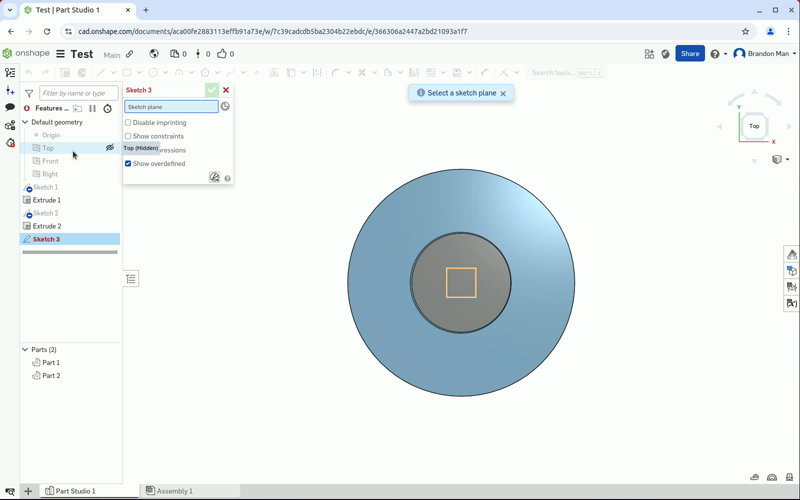
click(73, 150)
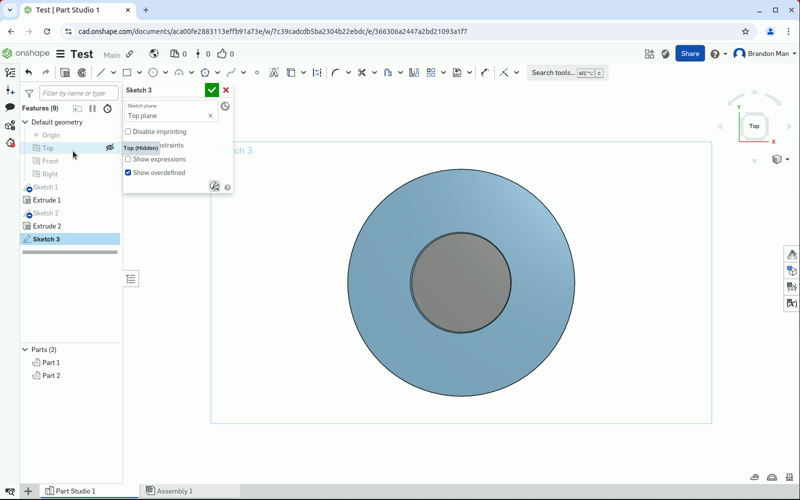
mouse_move(73, 352)
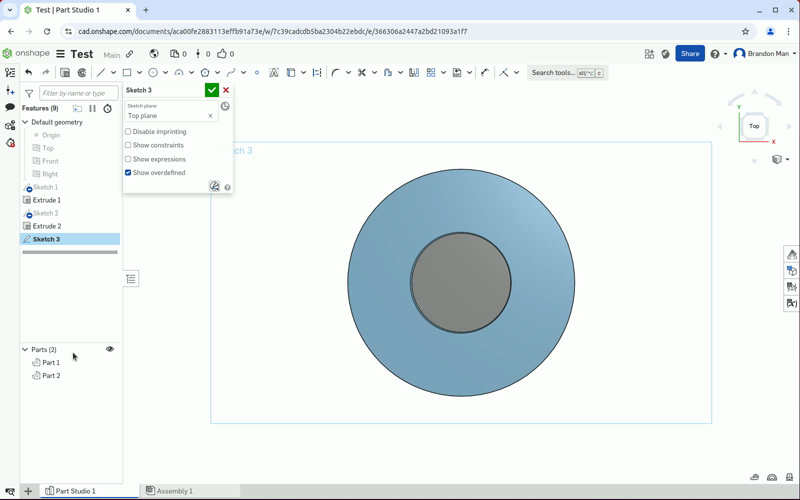
key(y)
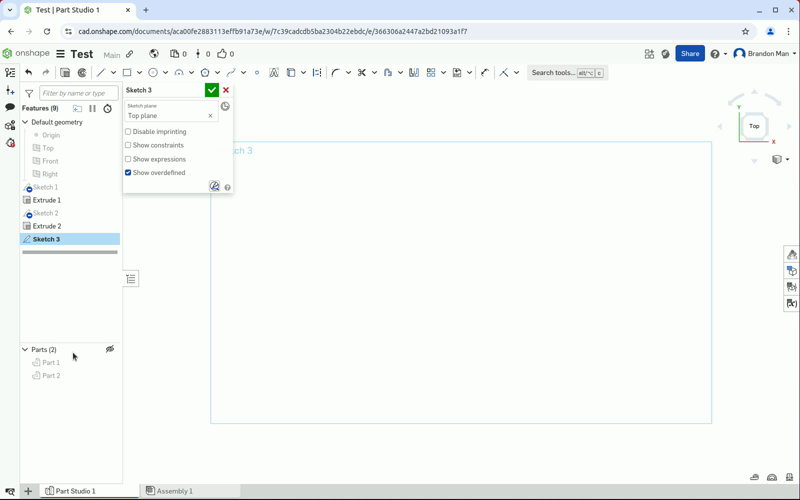
key(c)
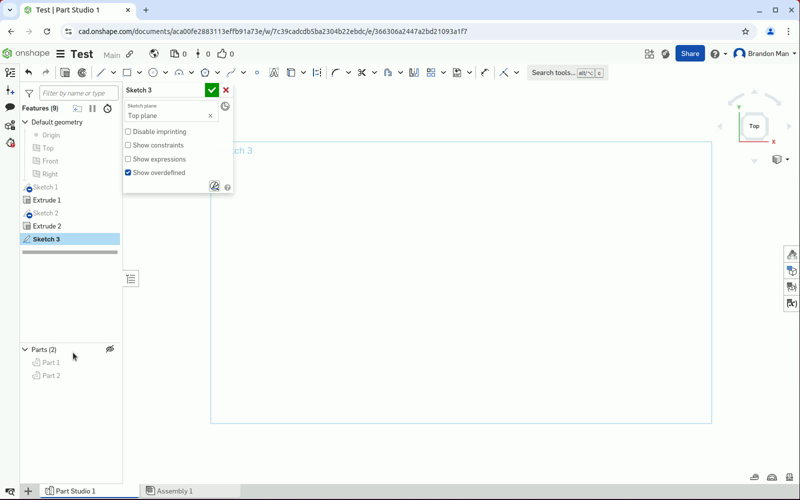
key_down(shift)
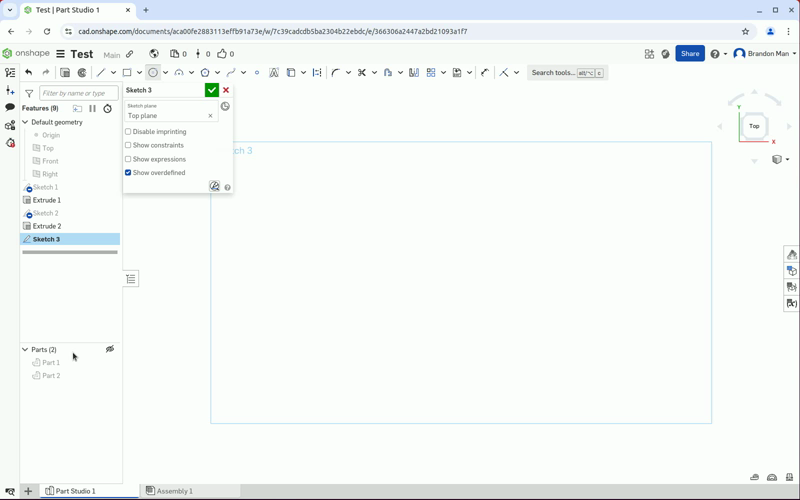
mouse_move(460, 282)
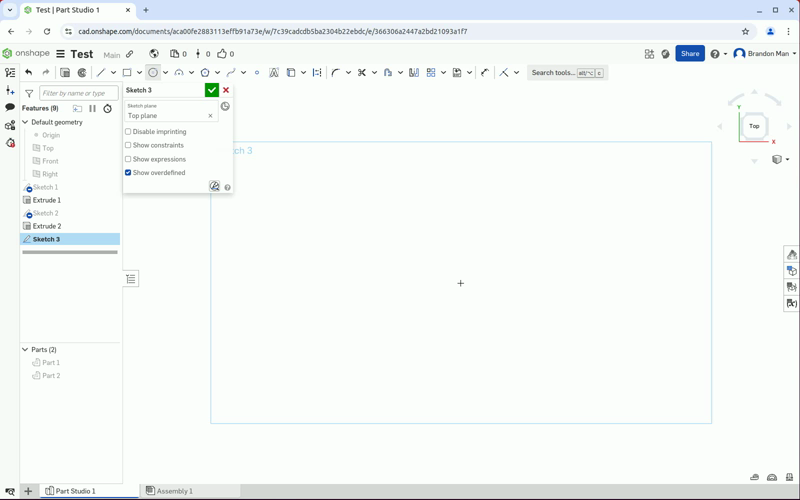
click(460, 282)
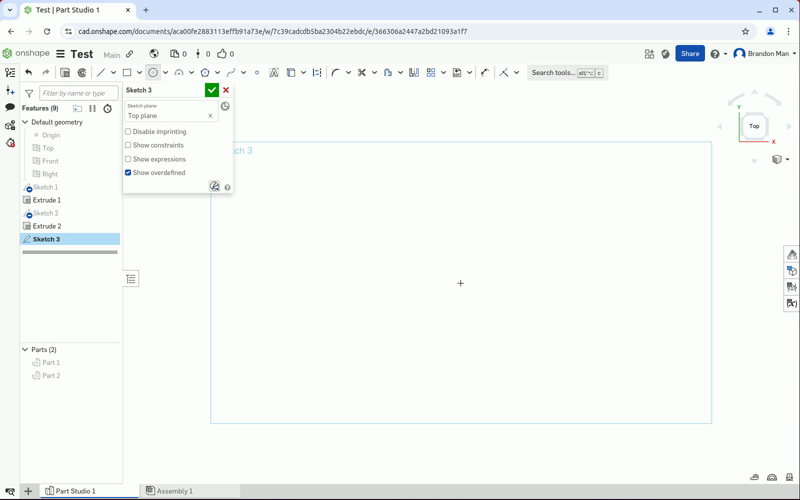
key_up(shift)
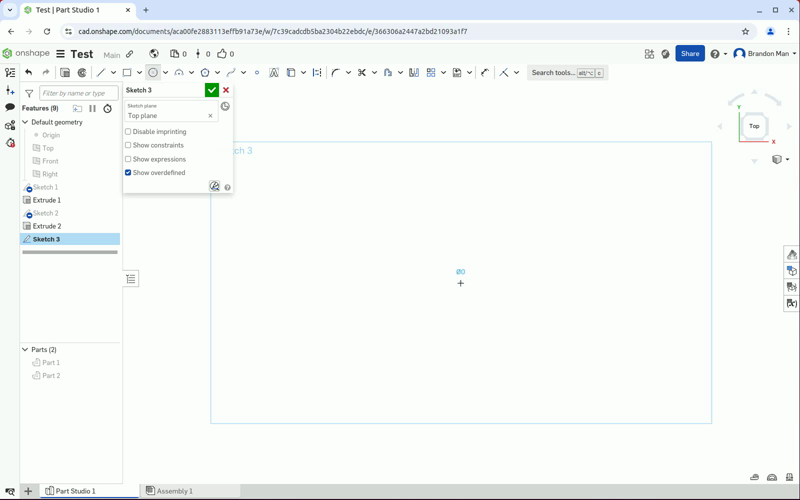
mouse_move(511, 282)
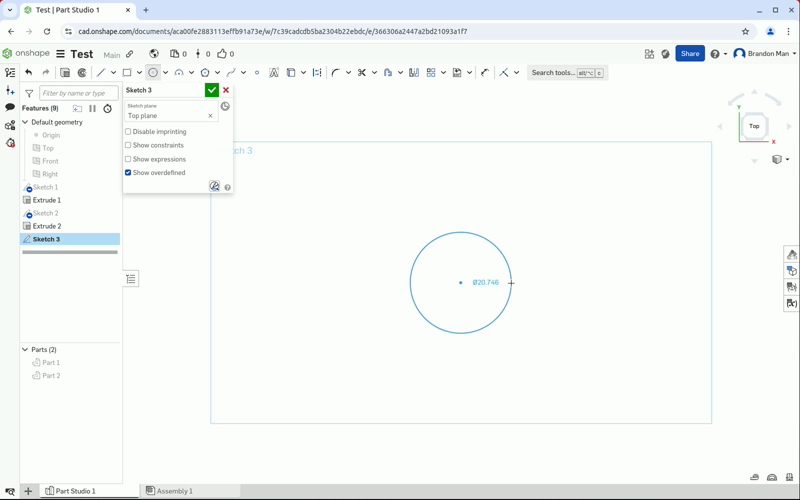
click(511, 282)
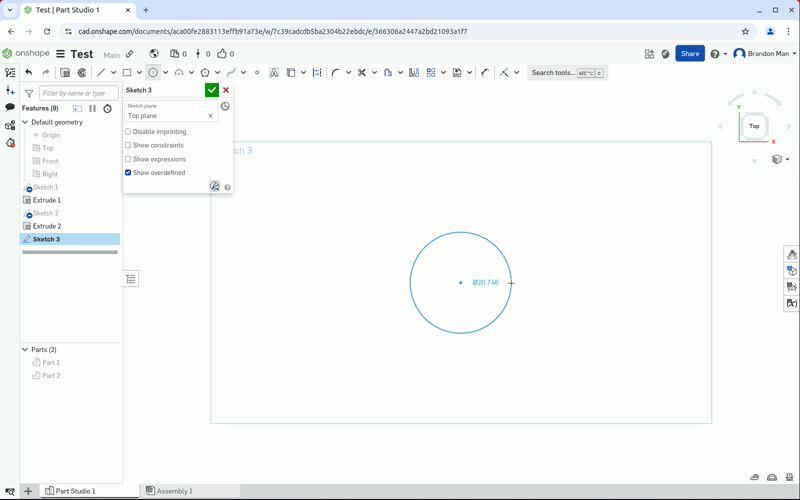
key(esc)
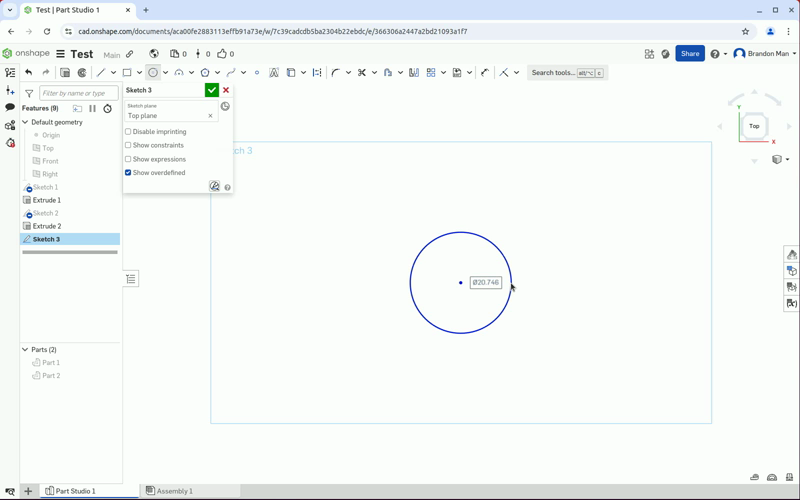
mouse_move(481, 261)
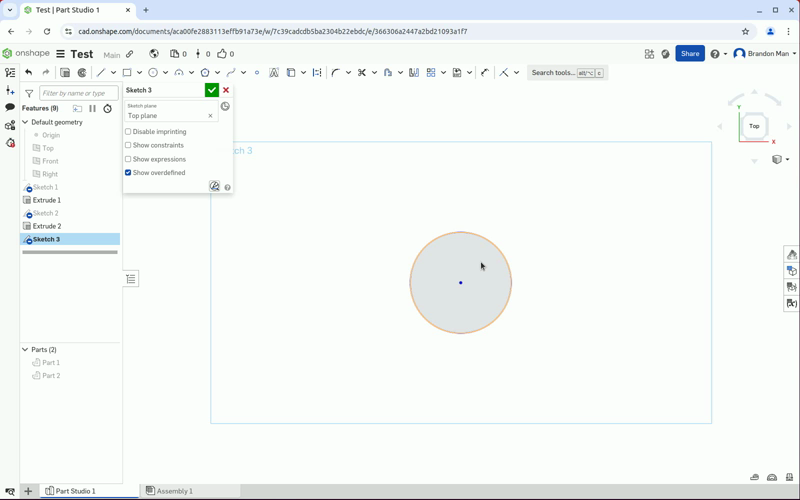
click(481, 261)
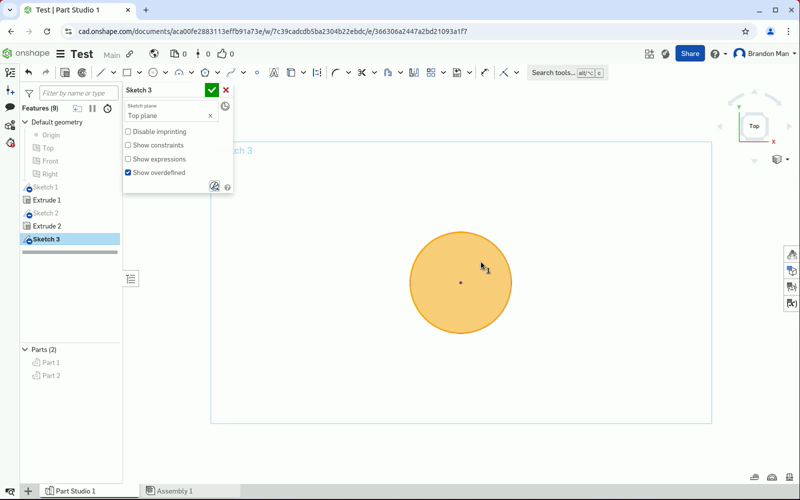
mouse_move(73, 352)
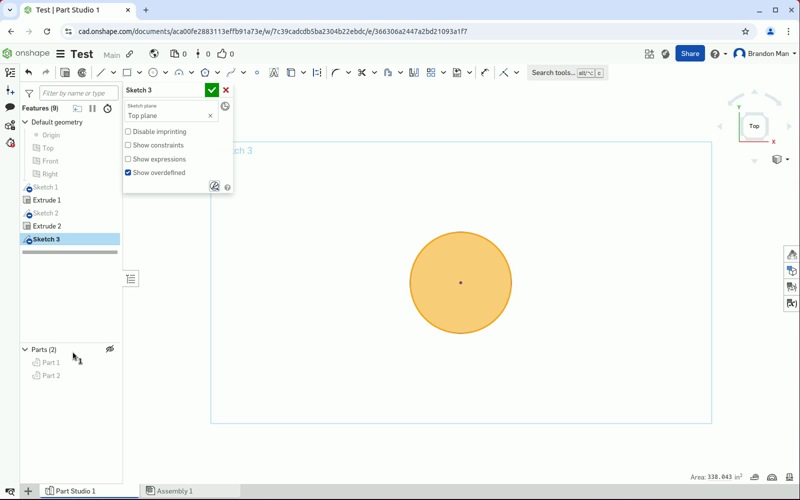
key(shift+y)
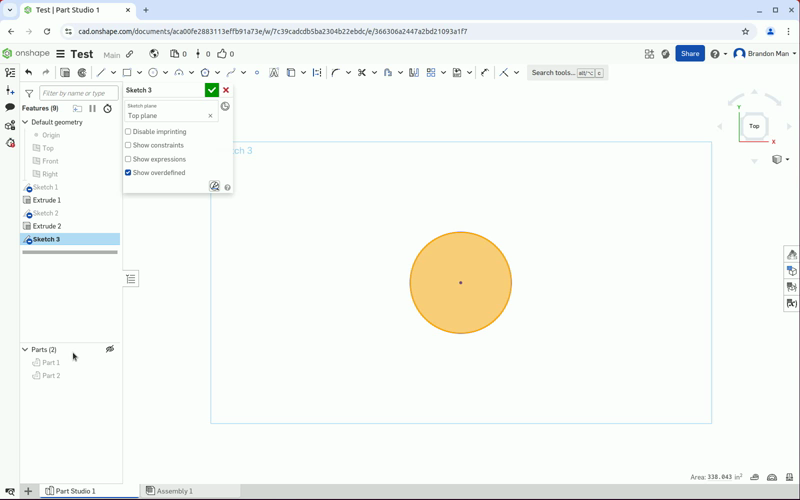
key(shift+e)
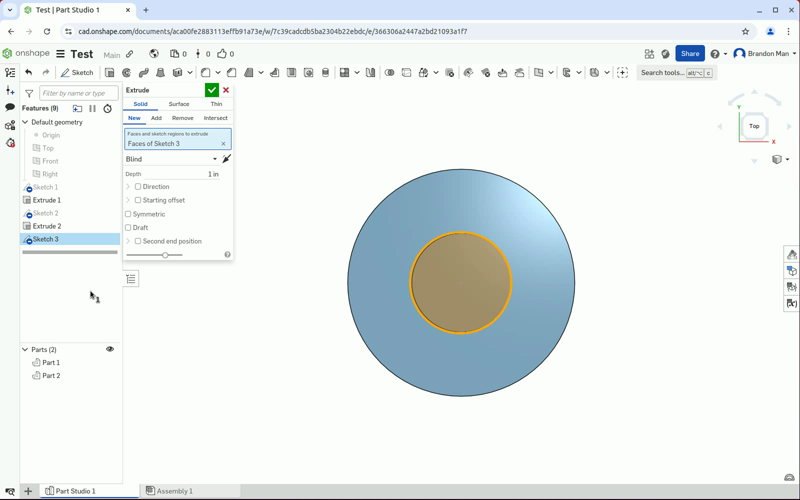
mouse_move(143, 106)
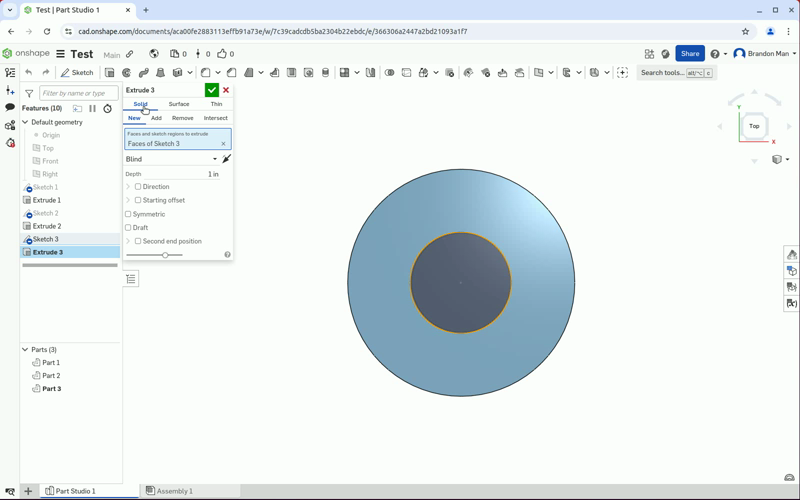
click(143, 106)
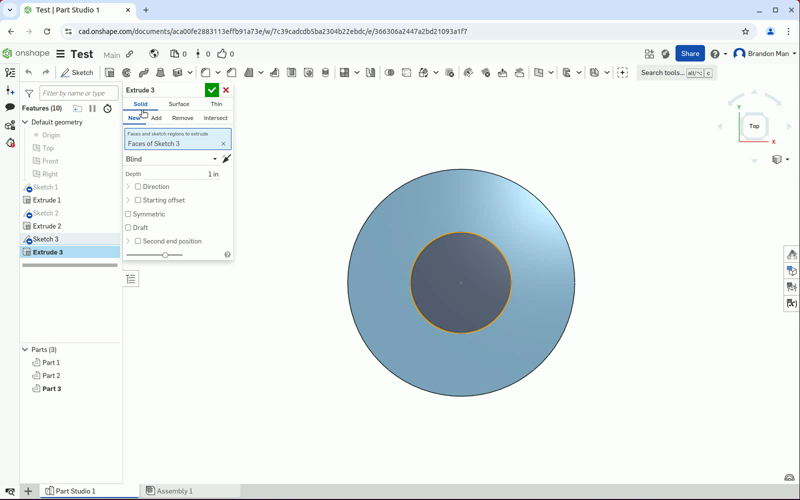
mouse_move(137, 120)
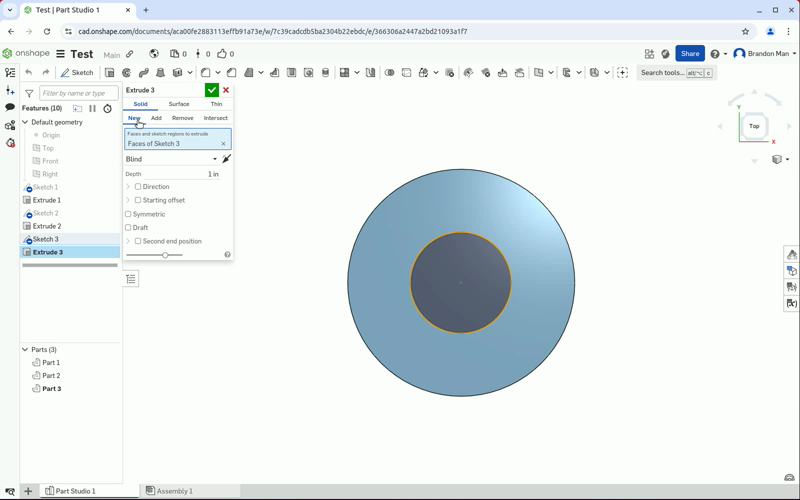
click(137, 120)
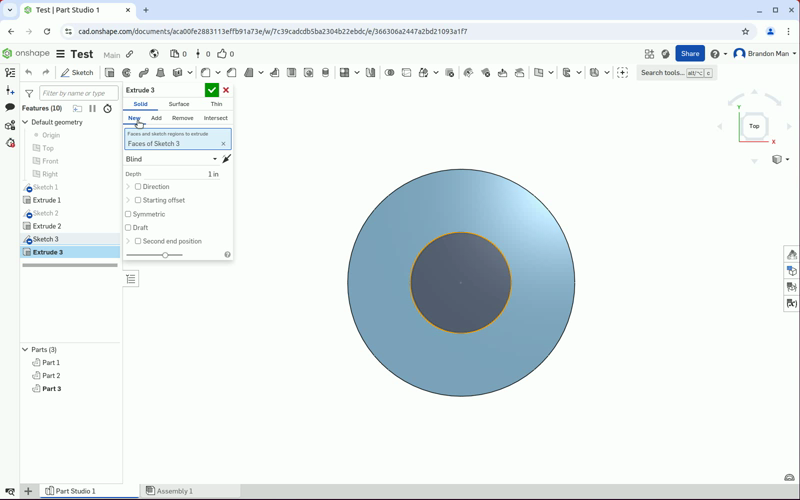
key(tab, 4)
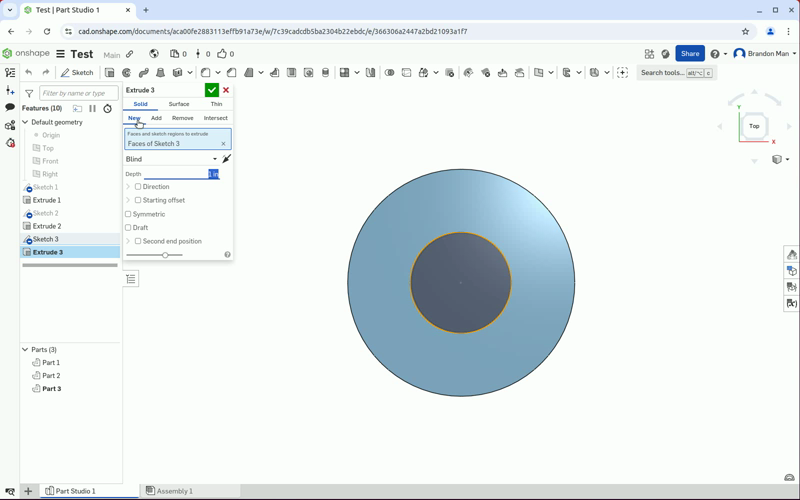
text(10.351)
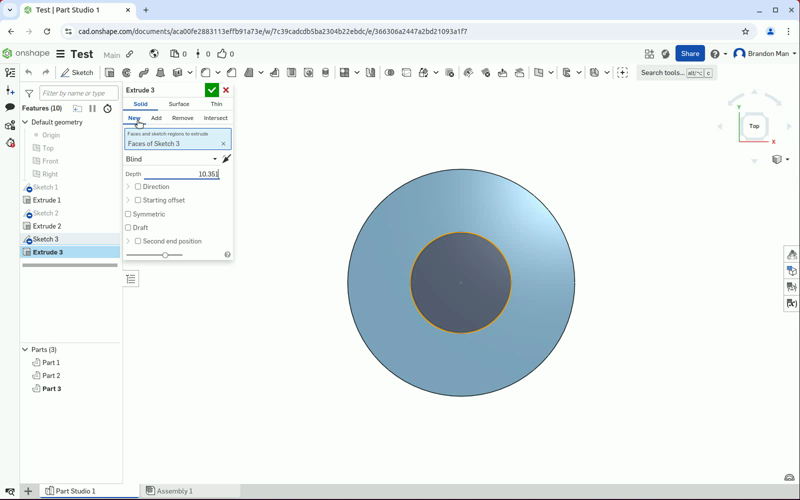
key(enter)
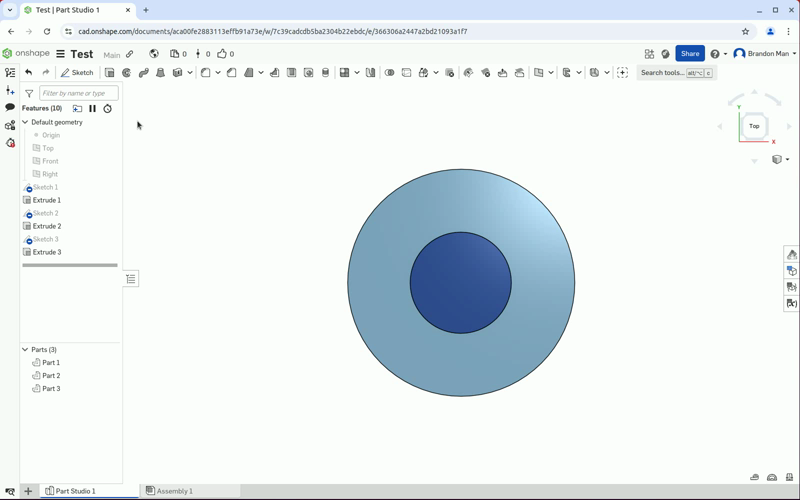
key(shift+h)
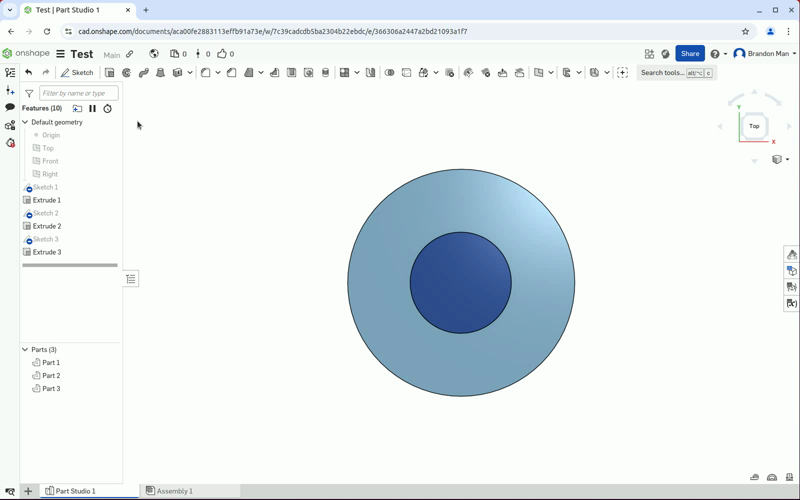
key(shift+h)
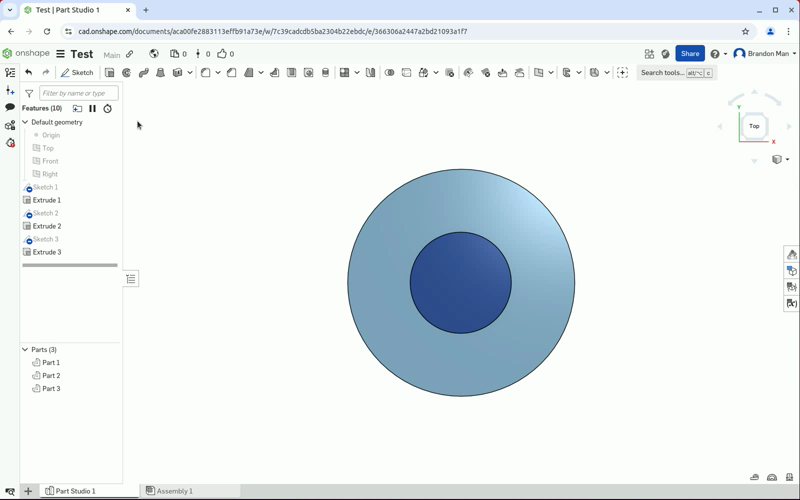
mouse_move(73, 189)
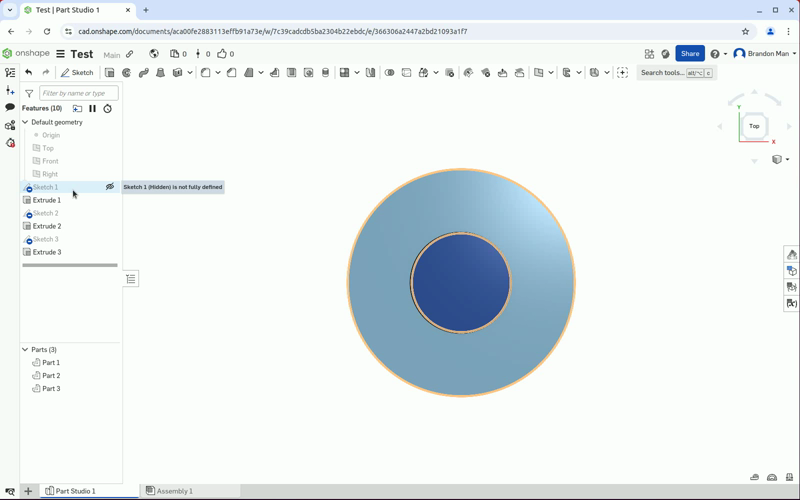
click(73, 189)
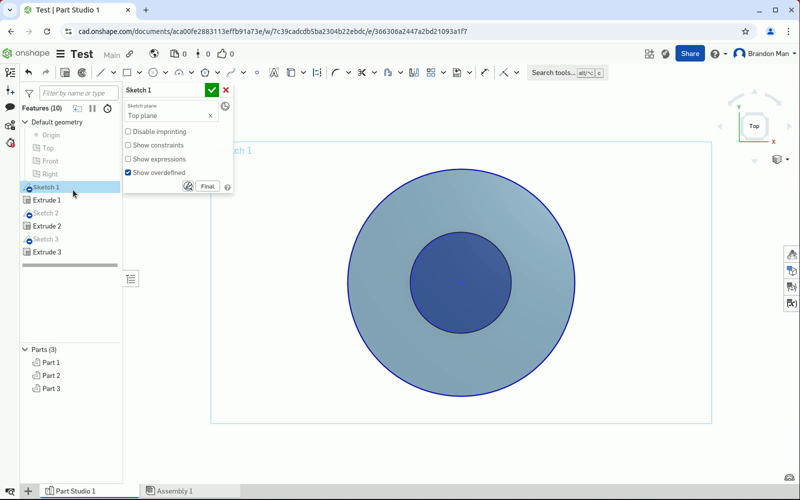
mouse_move(229, 92)
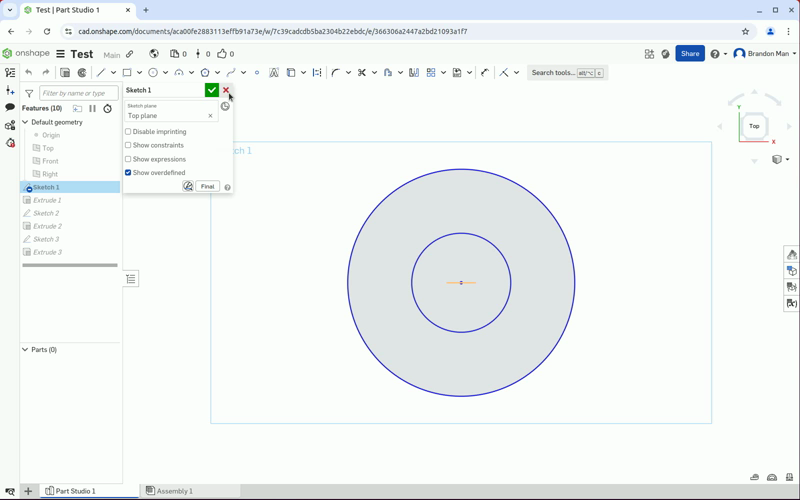
click(229, 92)
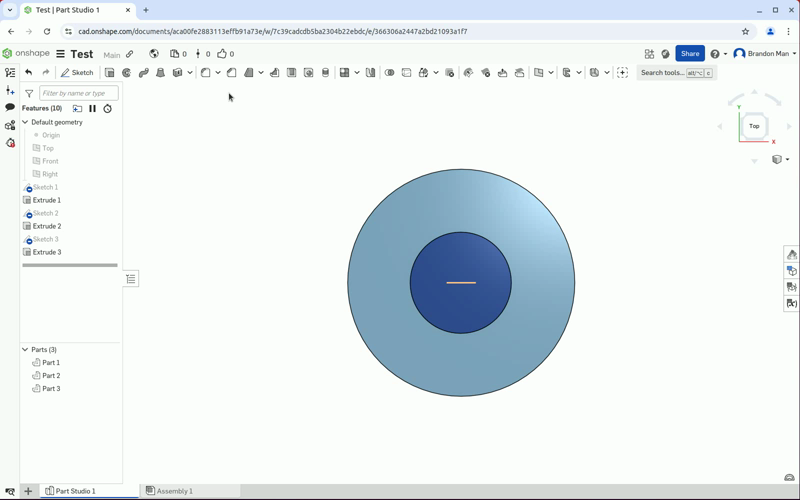
mouse_move(541, 75)
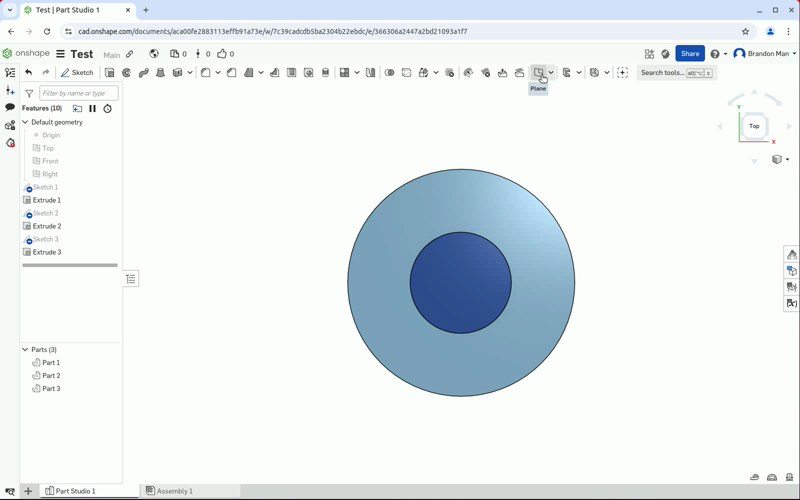
click(541, 75)
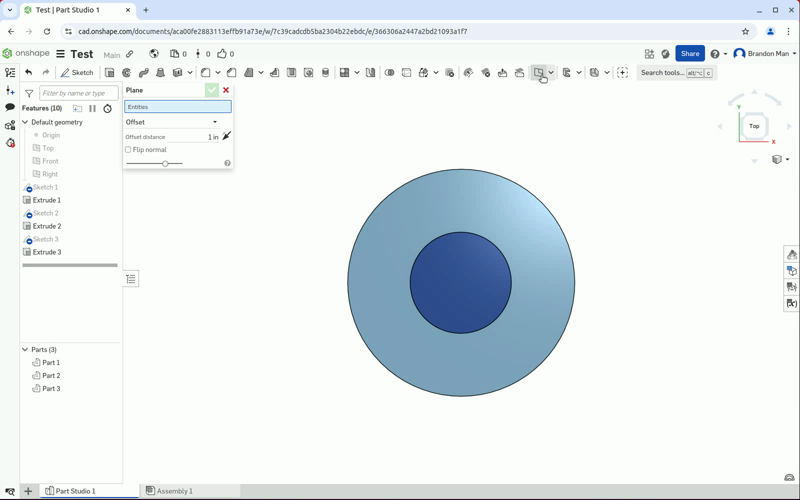
mouse_move(73, 150)
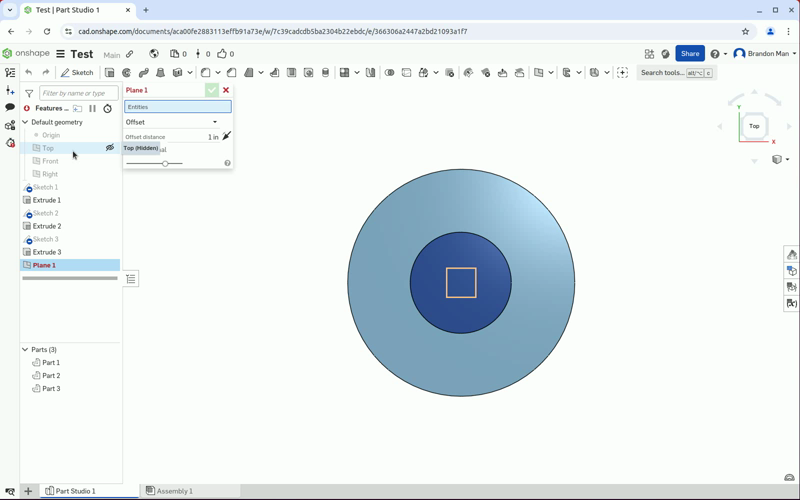
click(73, 150)
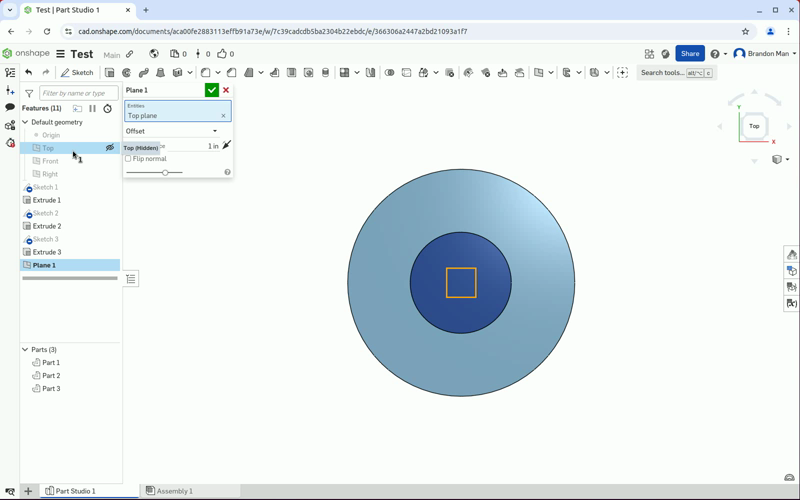
key(tab, 2)
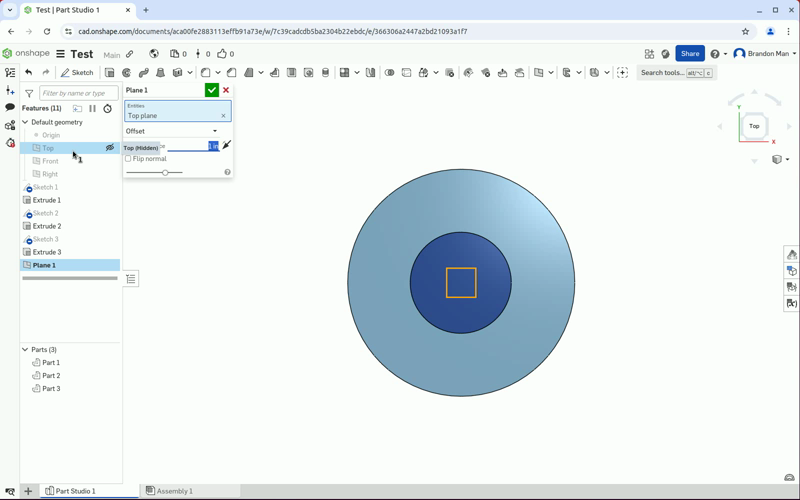
text(10.352)
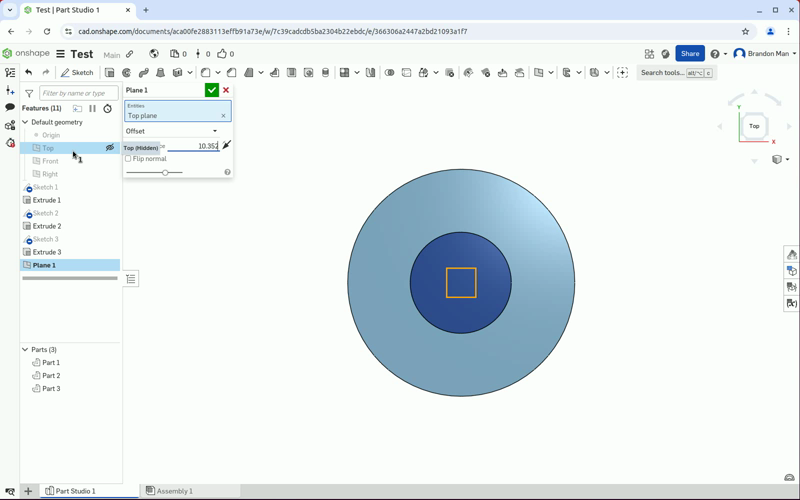
key(enter, 2)
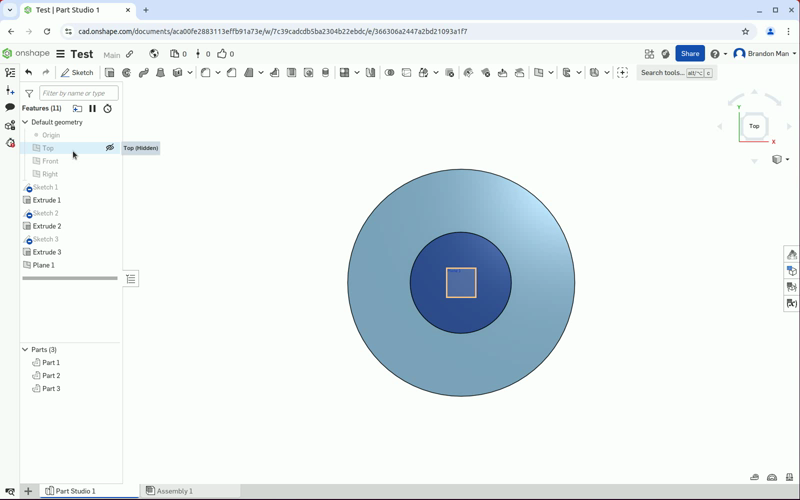
key(shift+s)
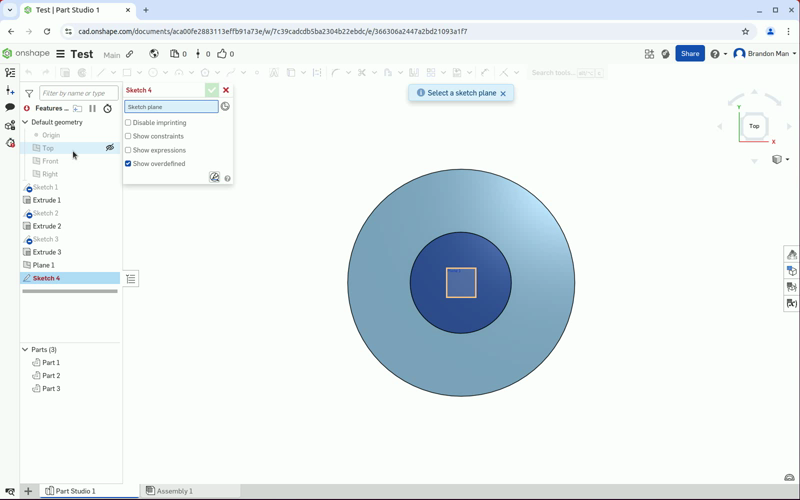
mouse_move(73, 267)
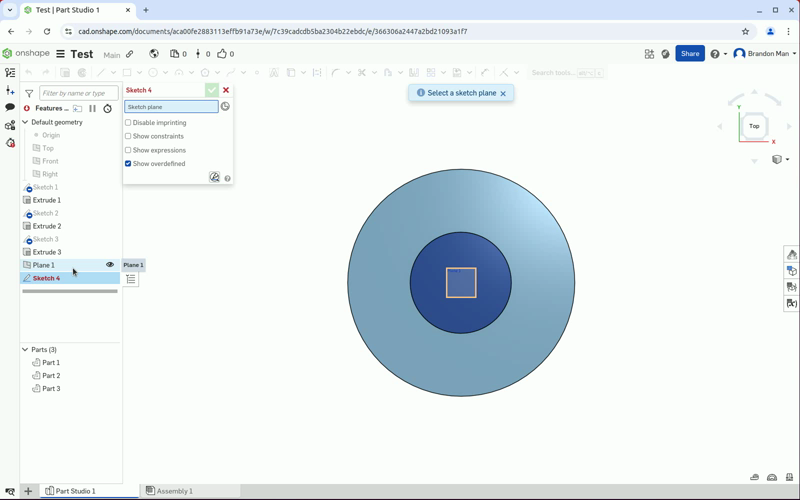
click(73, 267)
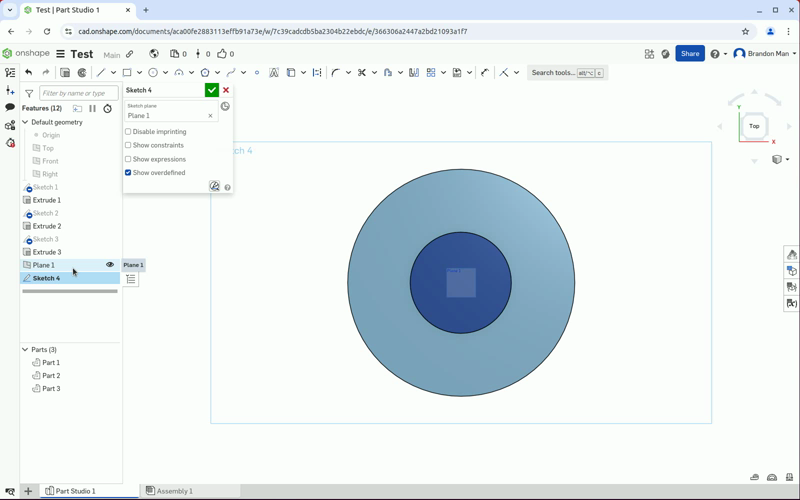
mouse_move(73, 352)
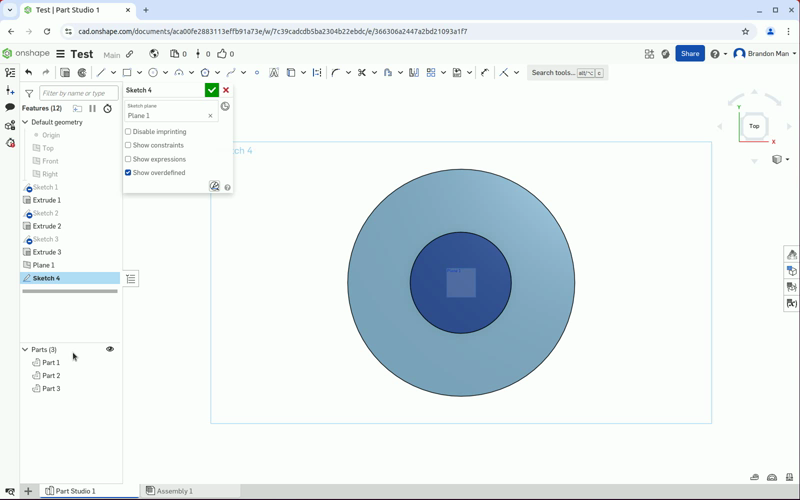
key(y)
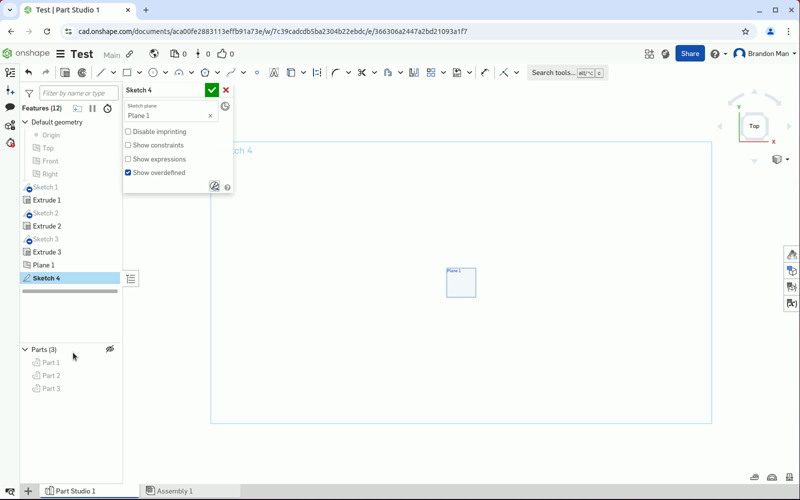
key(c)
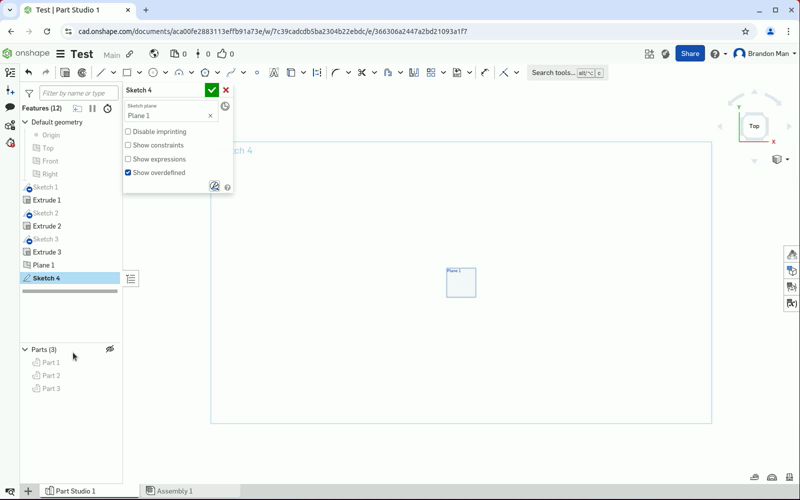
key_down(shift)
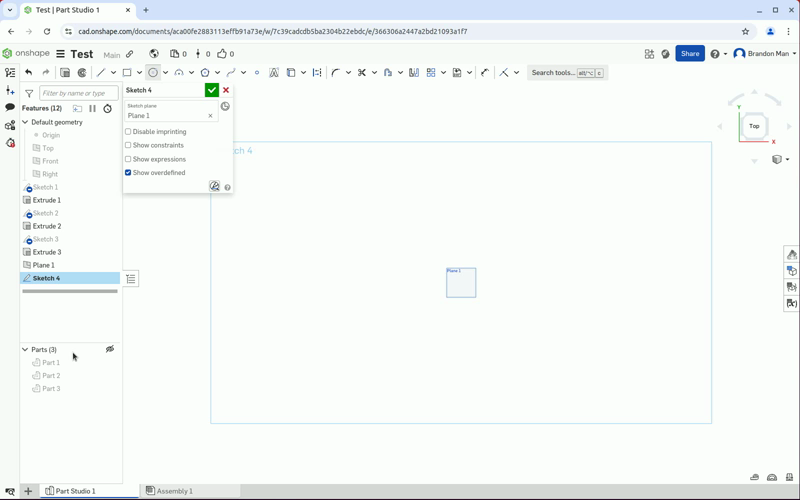
mouse_move(461, 282)
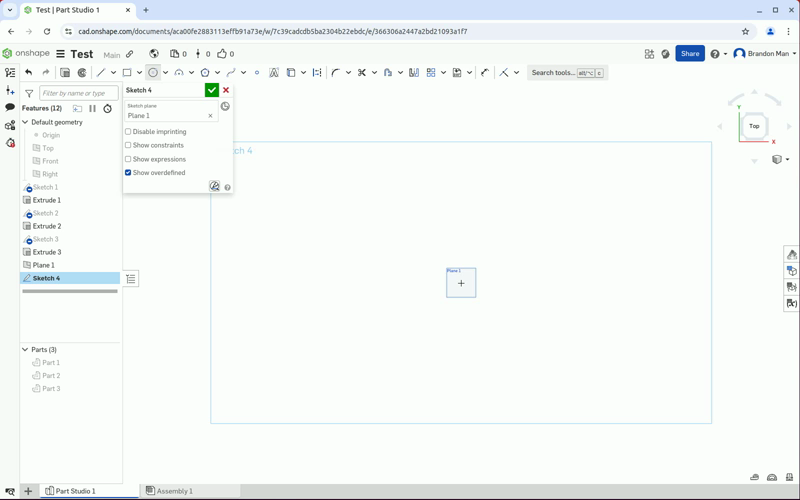
click(461, 282)
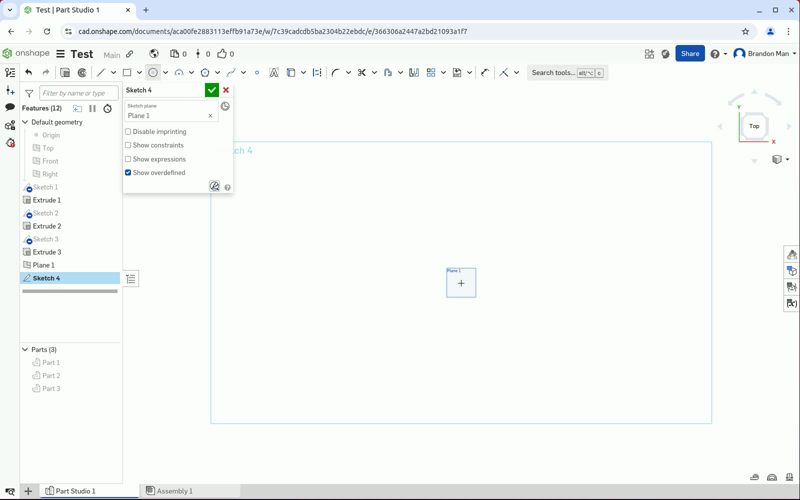
key_up(shift)
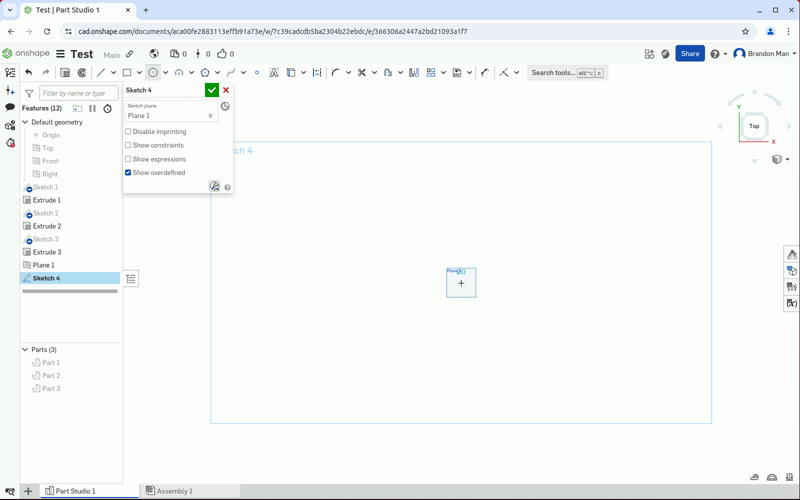
mouse_move(491, 282)
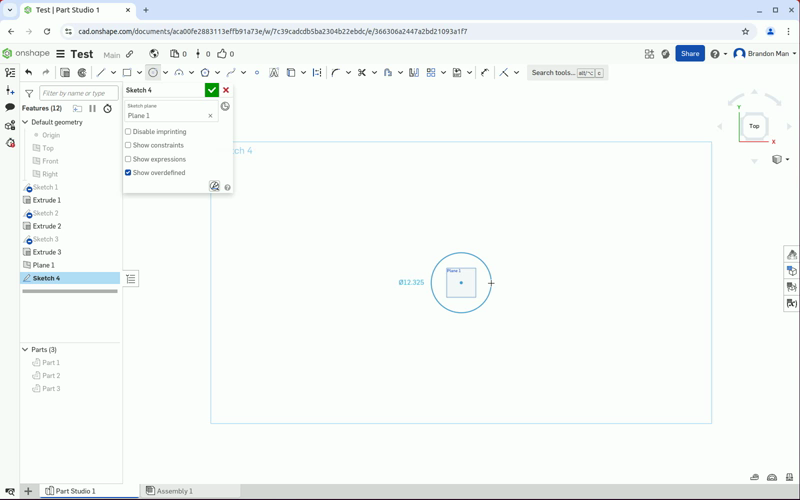
click(491, 282)
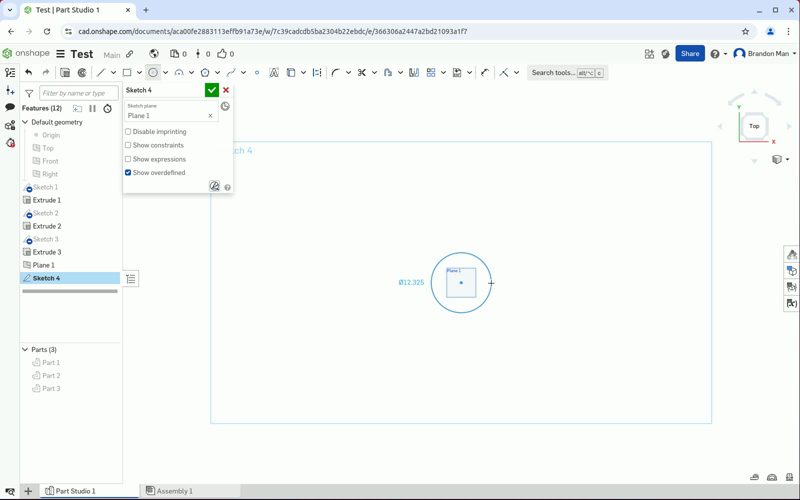
key(esc)
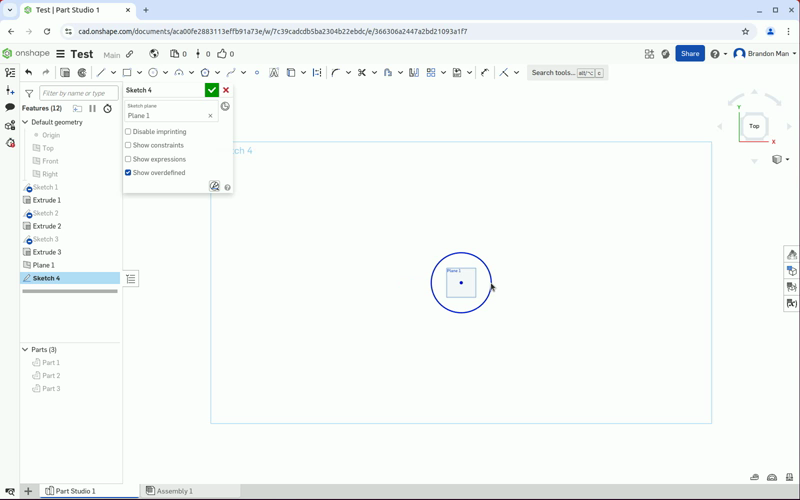
mouse_move(469, 299)
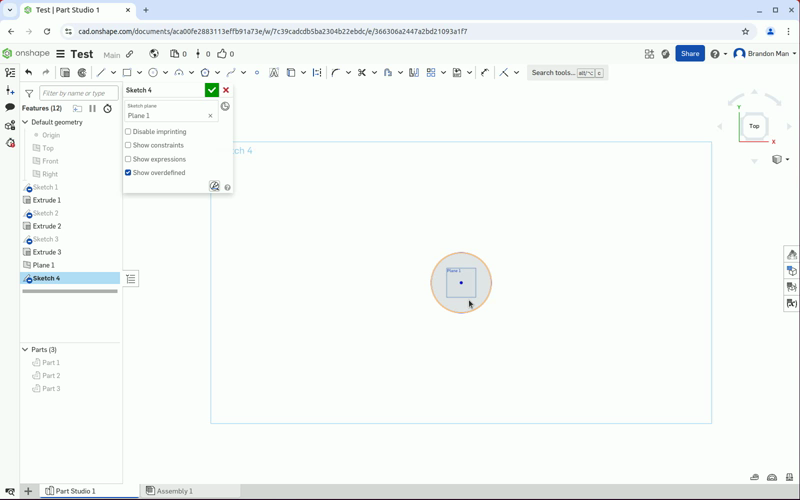
click(469, 299)
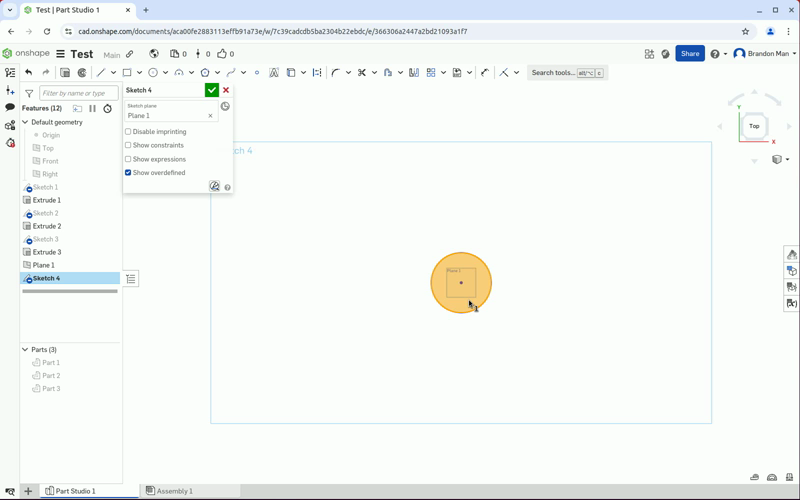
mouse_move(73, 352)
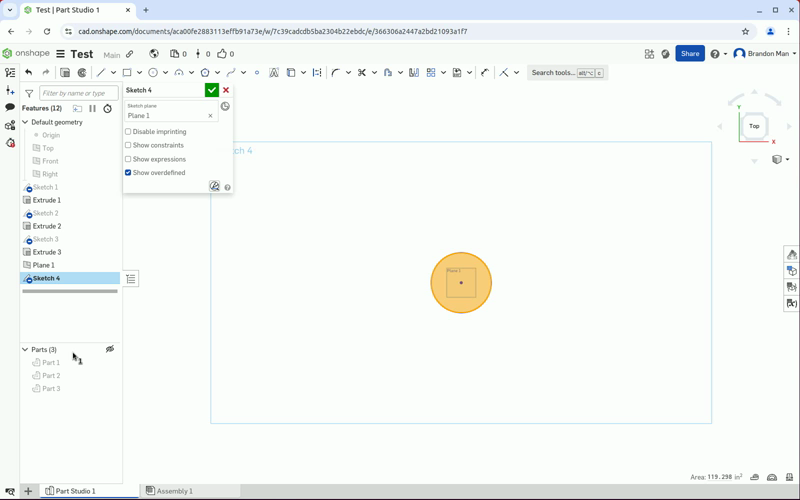
key(shift+y)
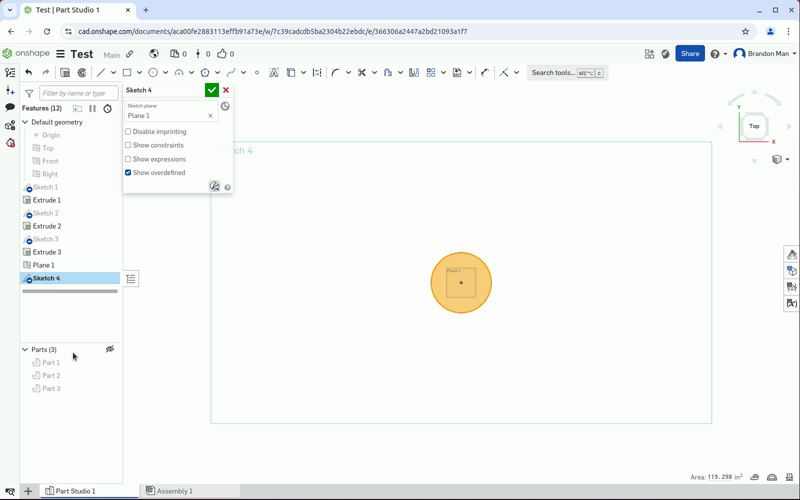
key(shift+e)
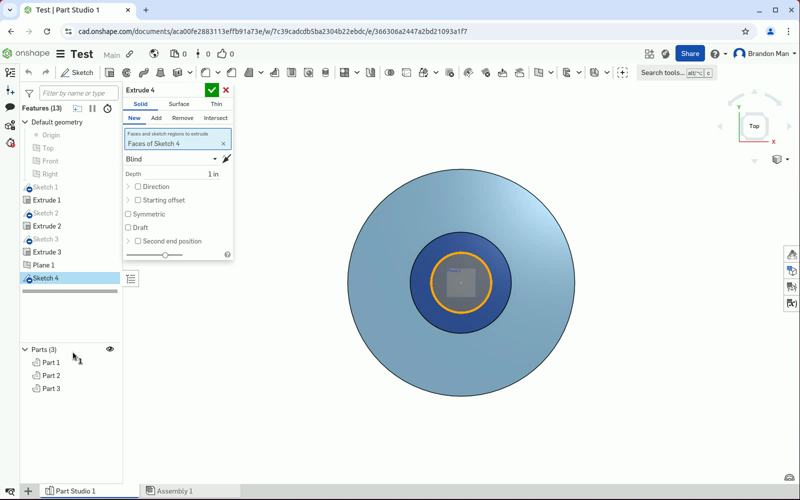
mouse_move(143, 106)
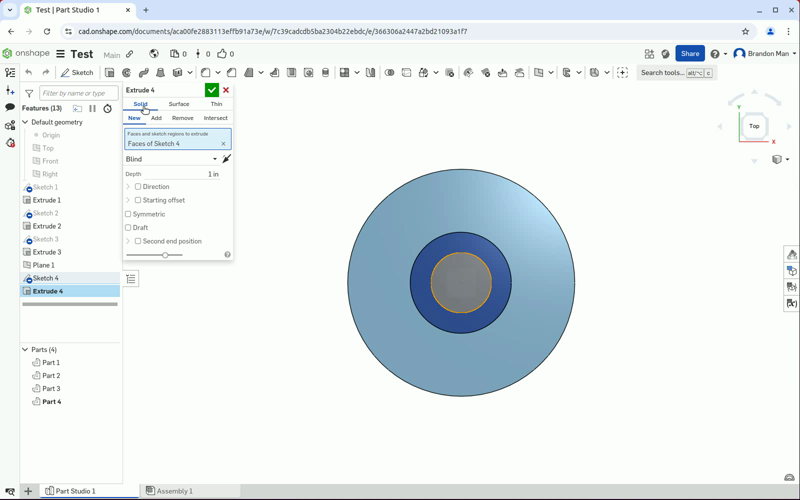
click(143, 106)
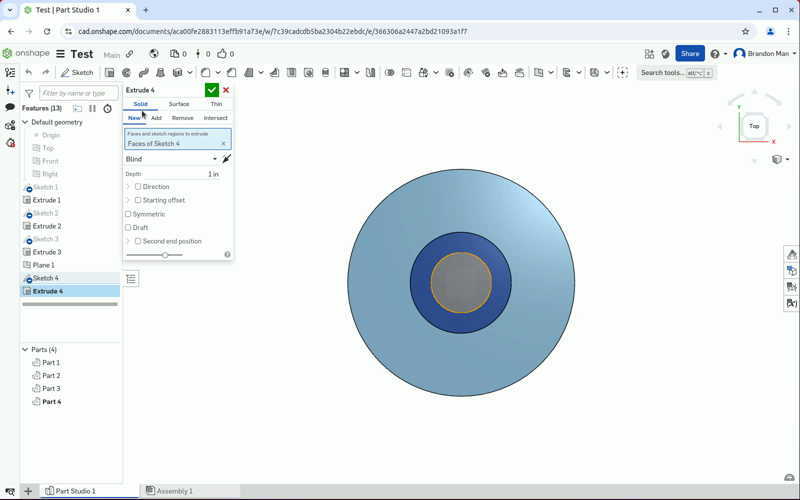
mouse_move(137, 120)
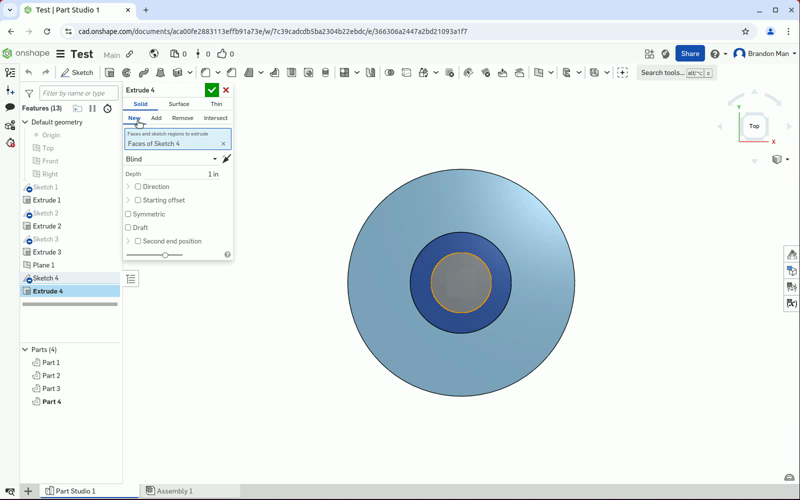
click(137, 120)
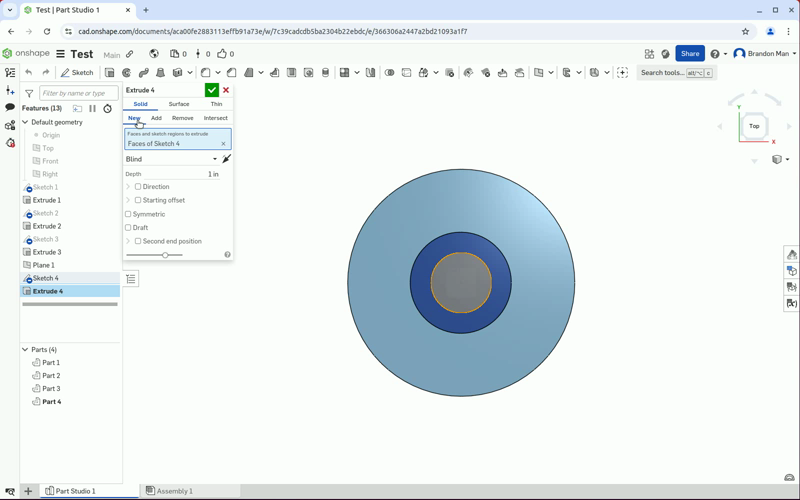
key(tab, 4)
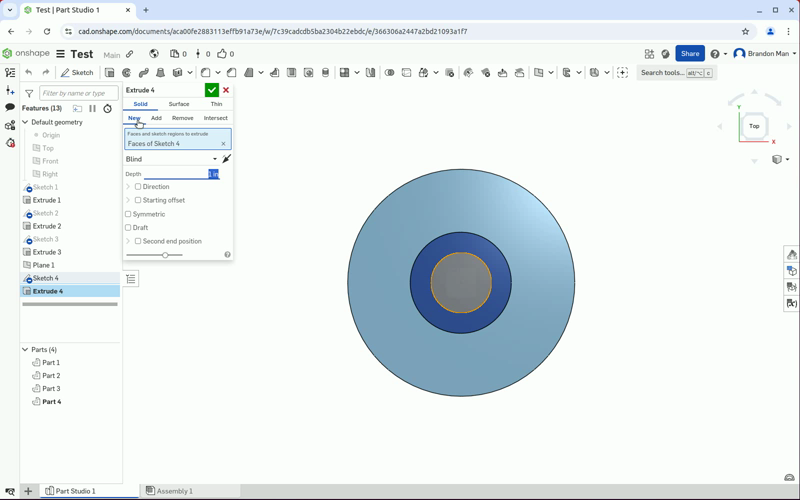
text(6.499)
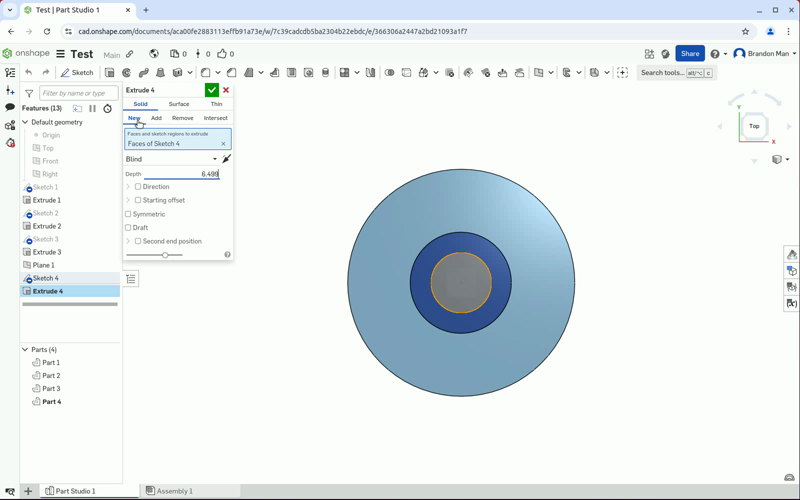
key(enter)
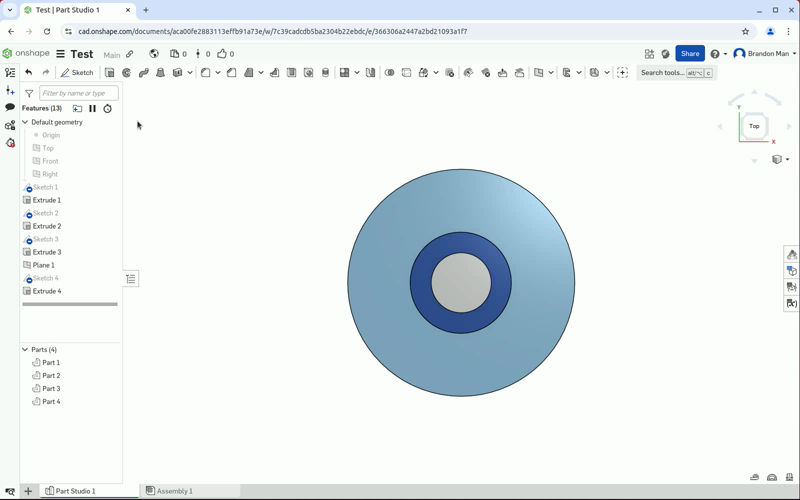
key(shift+h)
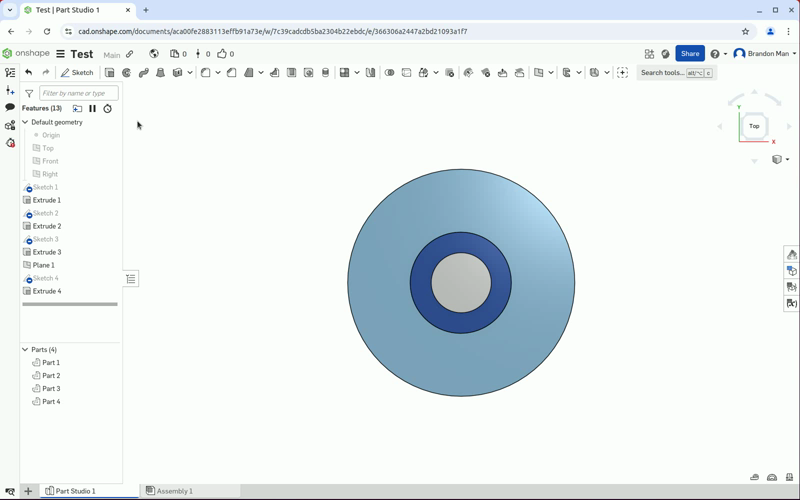
key(shift+h)
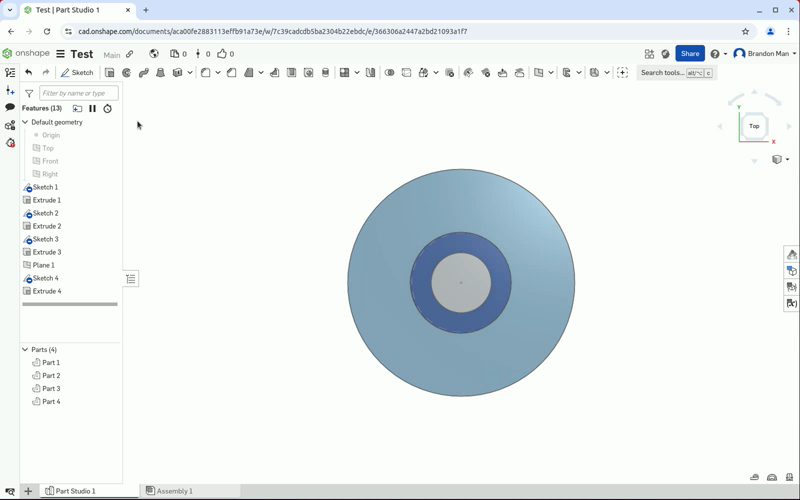
key(shift+7)
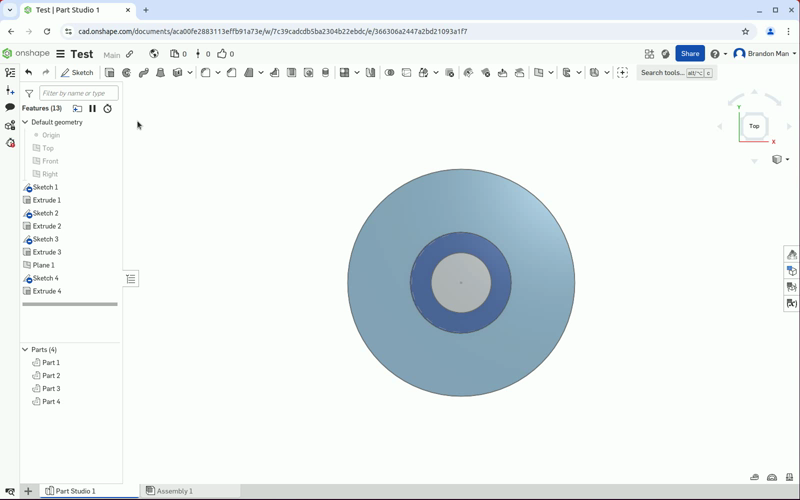
key(up, 3)
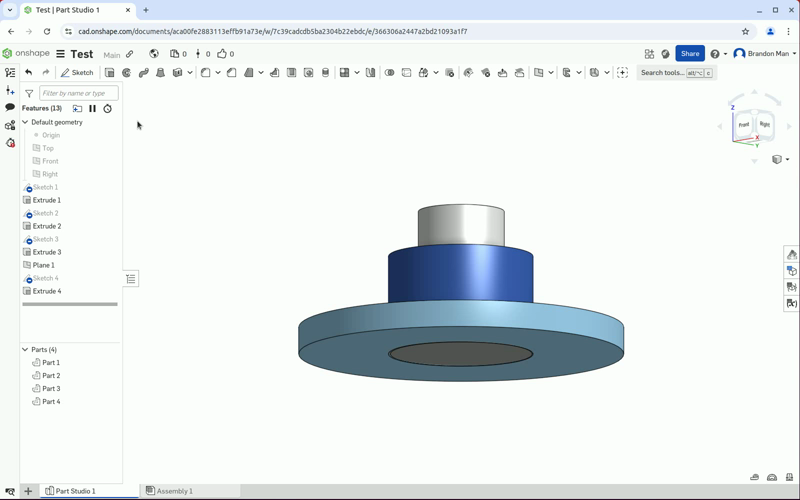
key(left, 3)
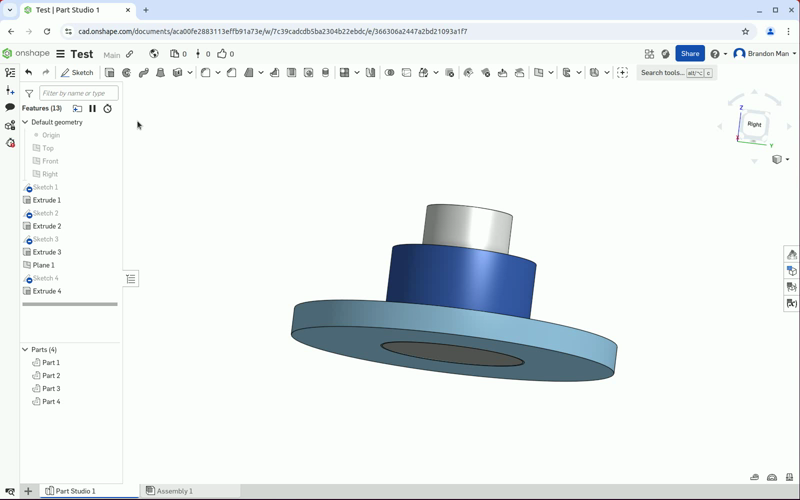
key(right, 3)
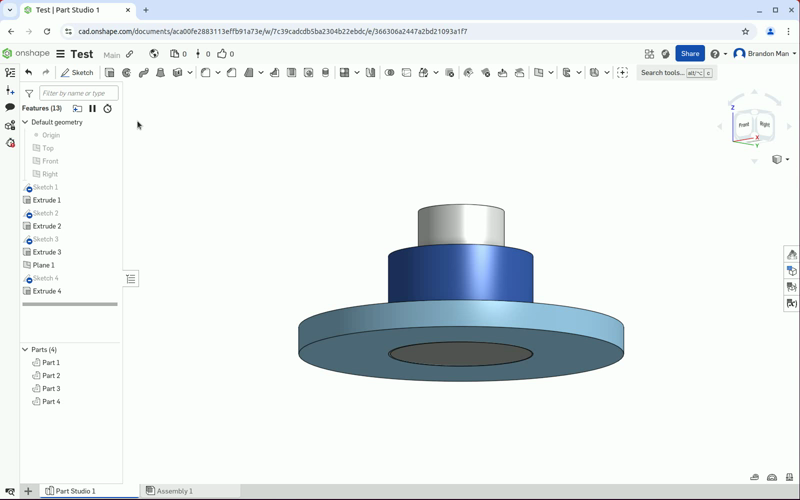
key(down, 3)
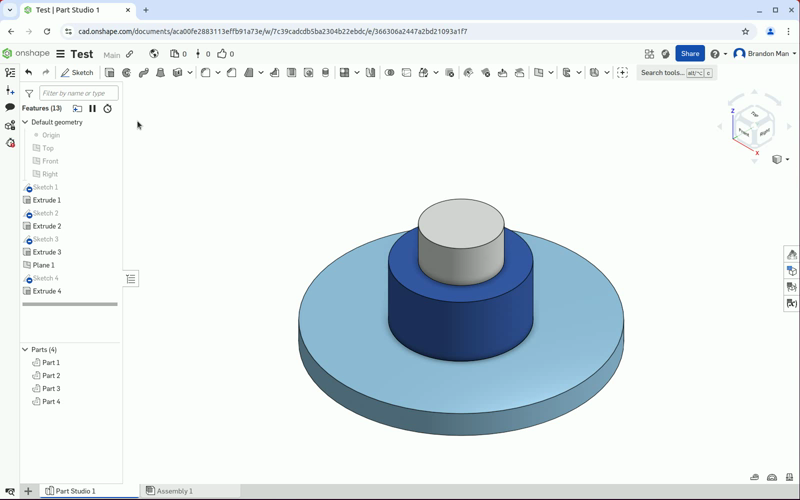
mouse_move(73, 189)
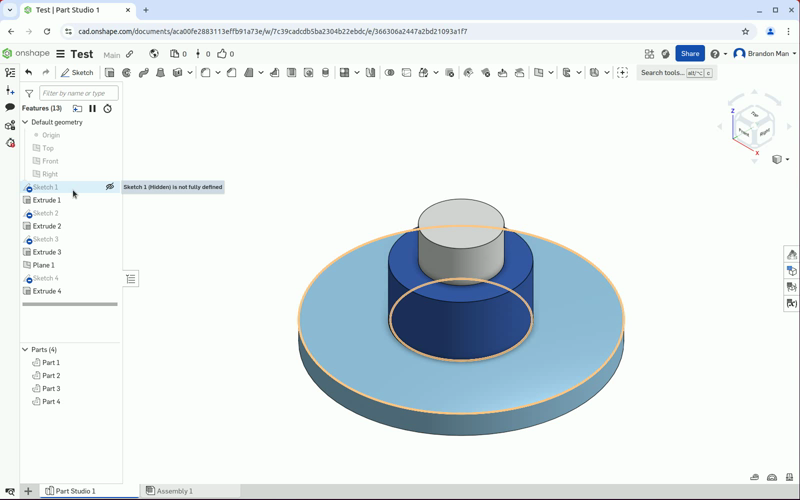
click(73, 189)